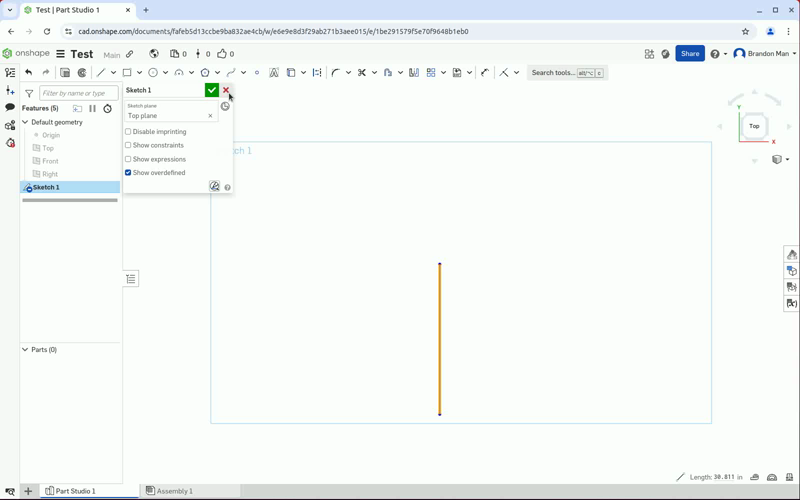
key(shift+h)
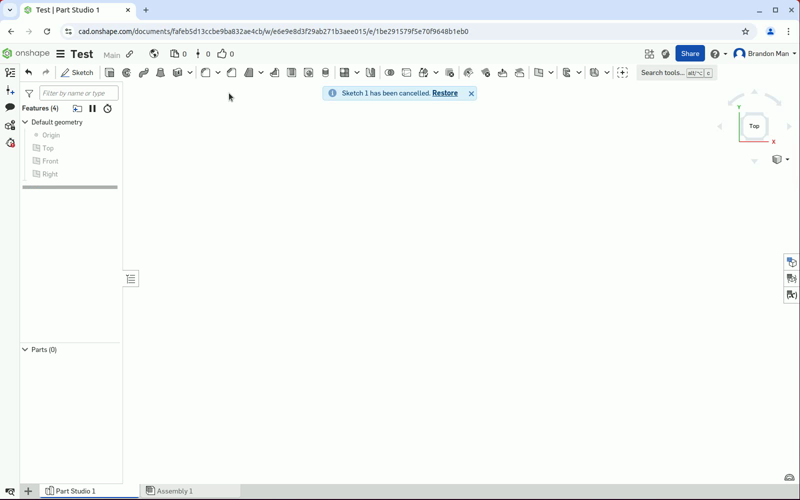
mouse_move(73, 352)
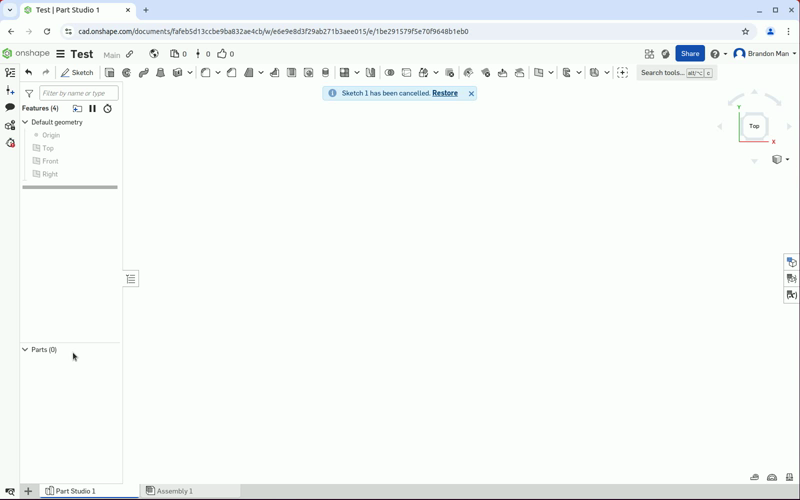
key(y)
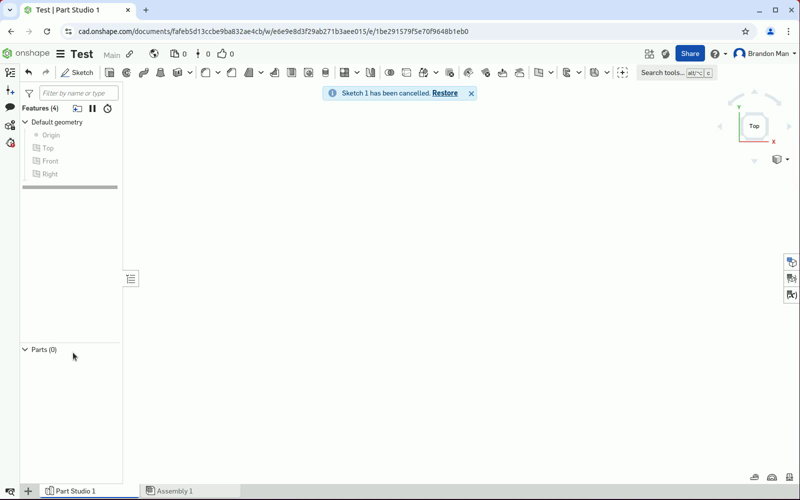
key(shift+p)
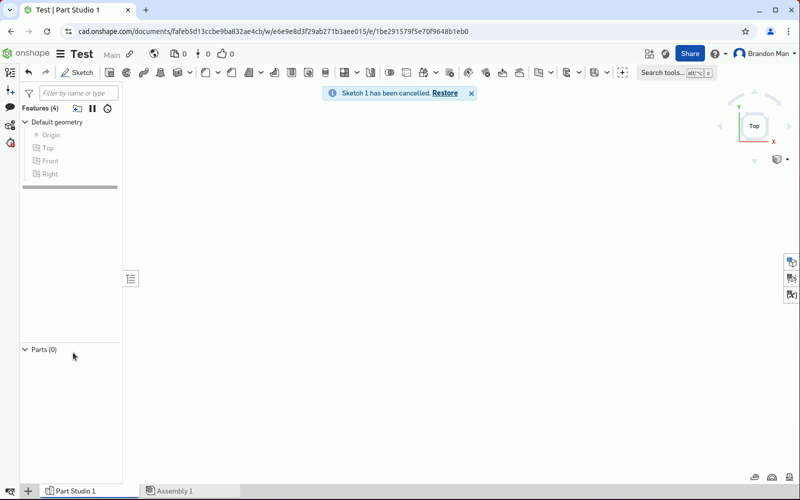
key(space)
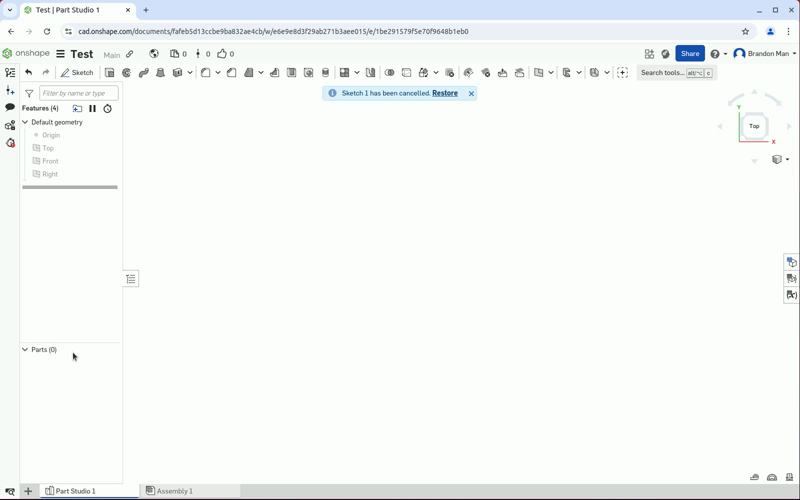
key_down(shift)
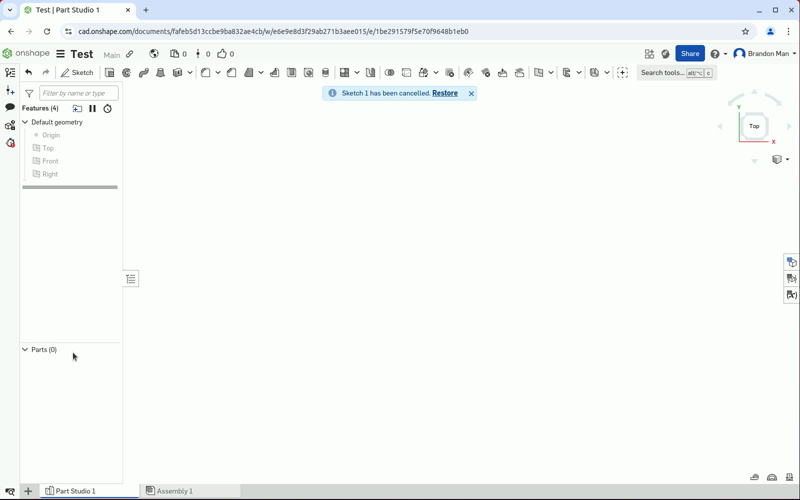
key(up)
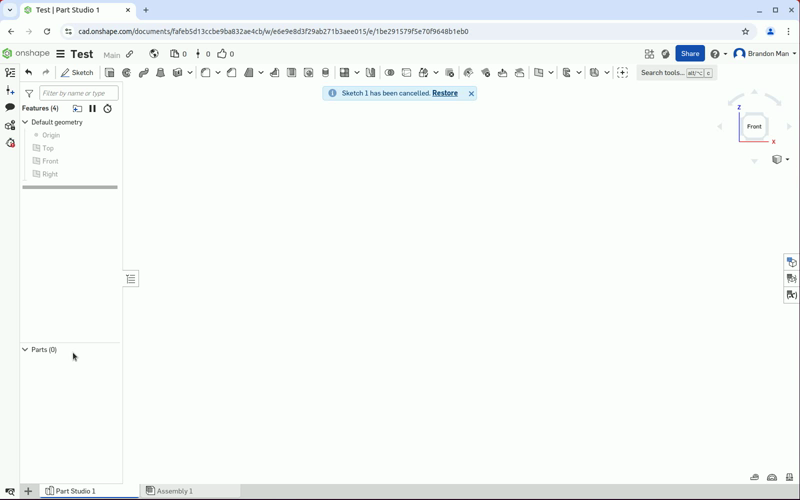
key_up(shift)
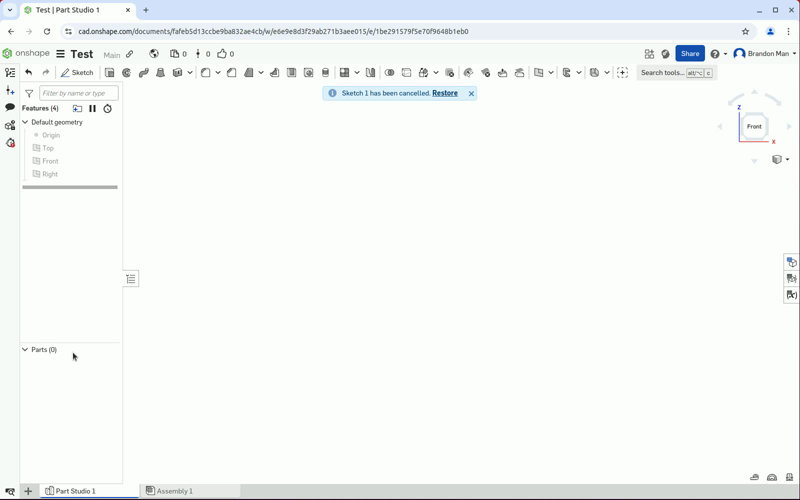
mouse_move(73, 352)
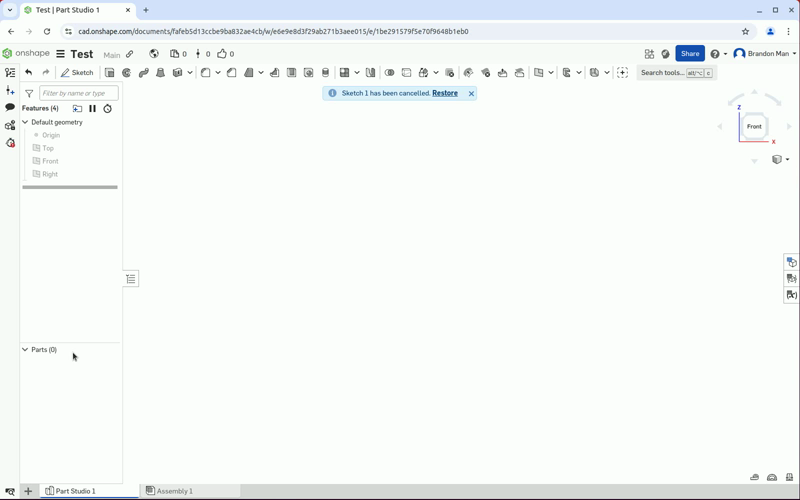
key(shift+y)
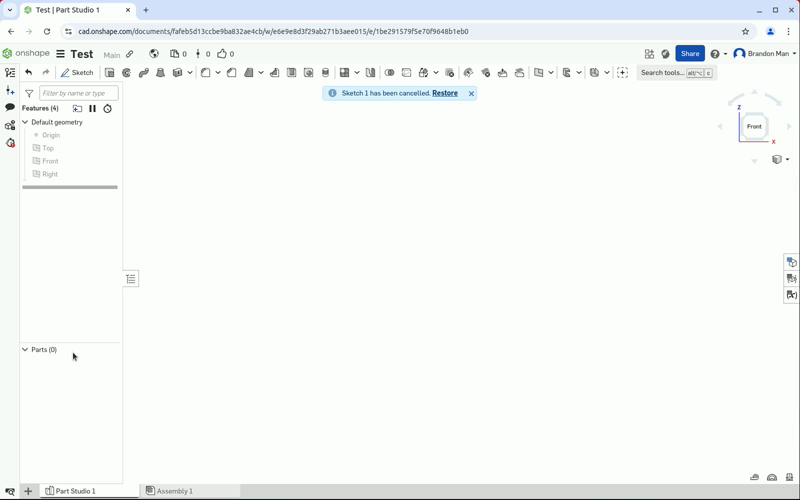
key(shift+s)
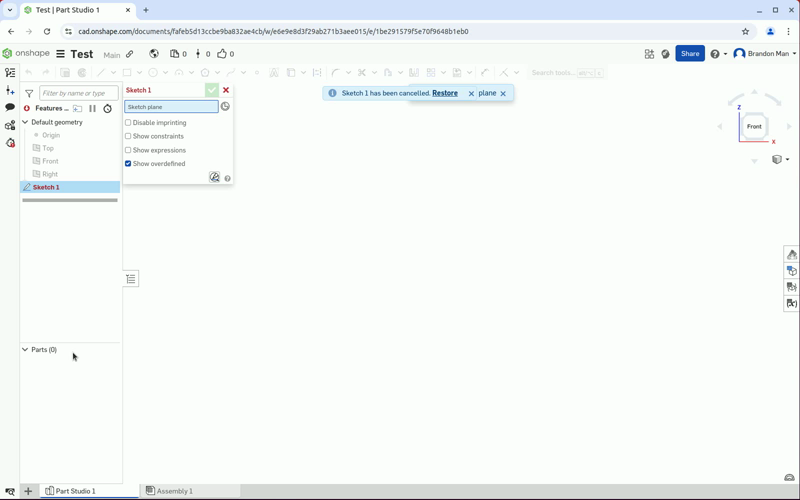
mouse_move(73, 163)
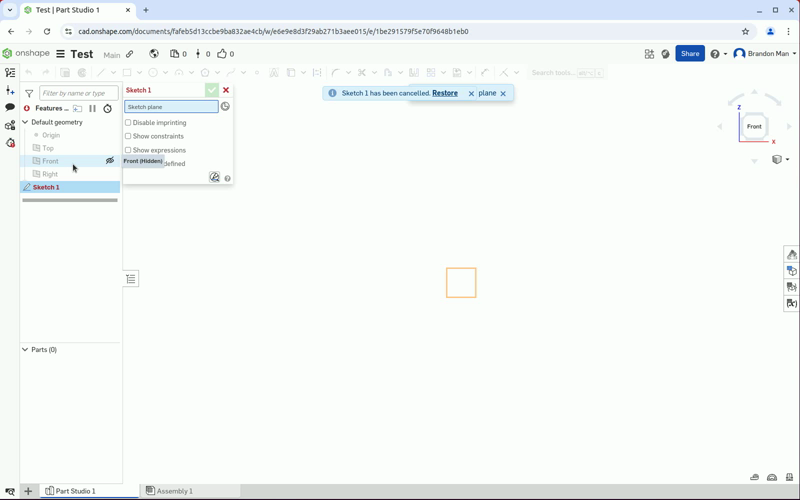
click(73, 163)
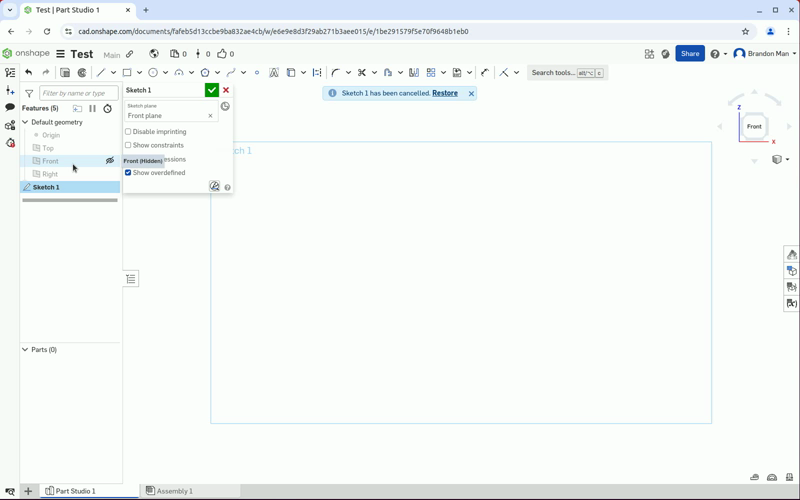
mouse_move(73, 352)
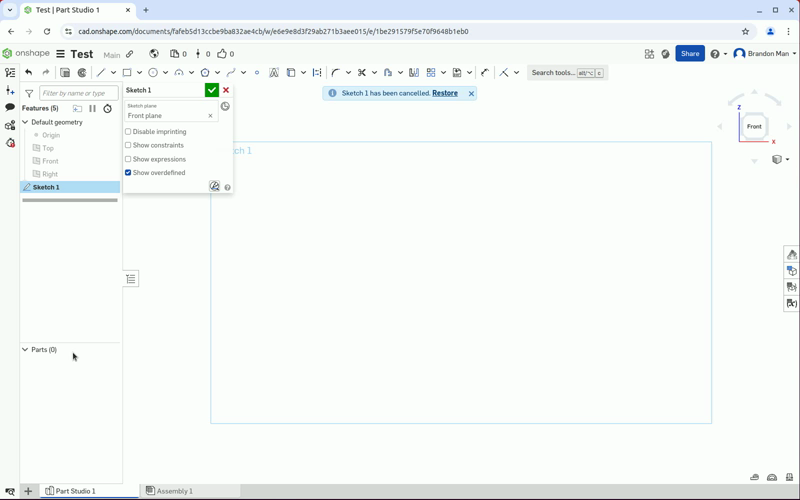
key(y)
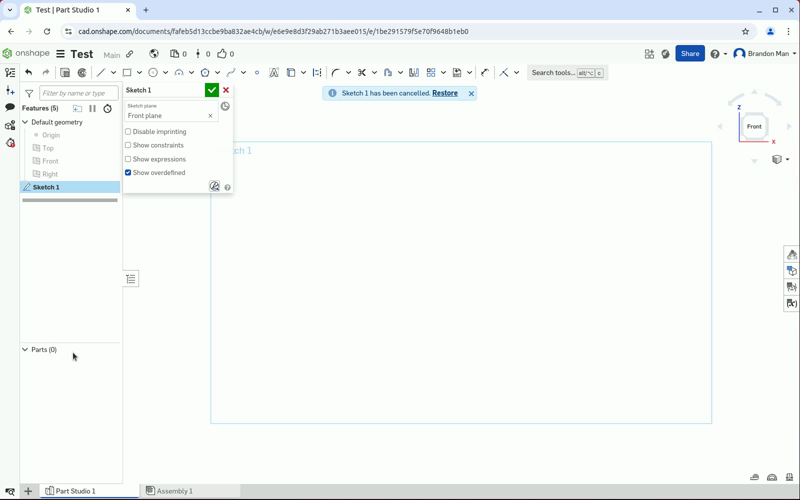
key(c)
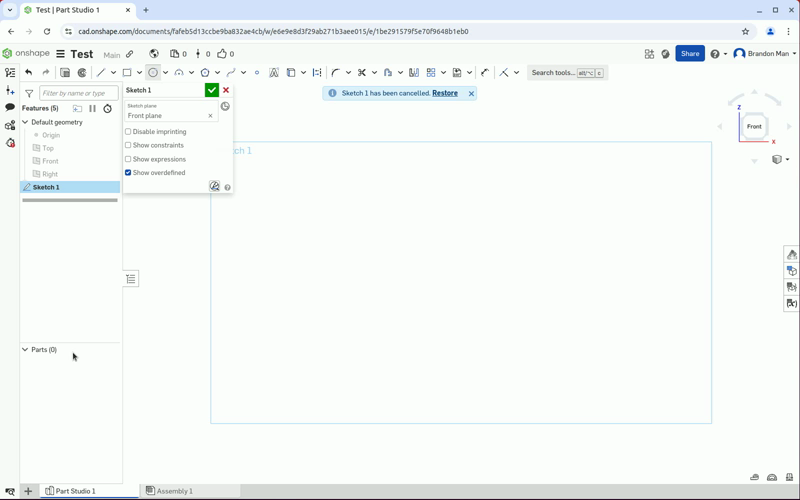
key_down(shift)
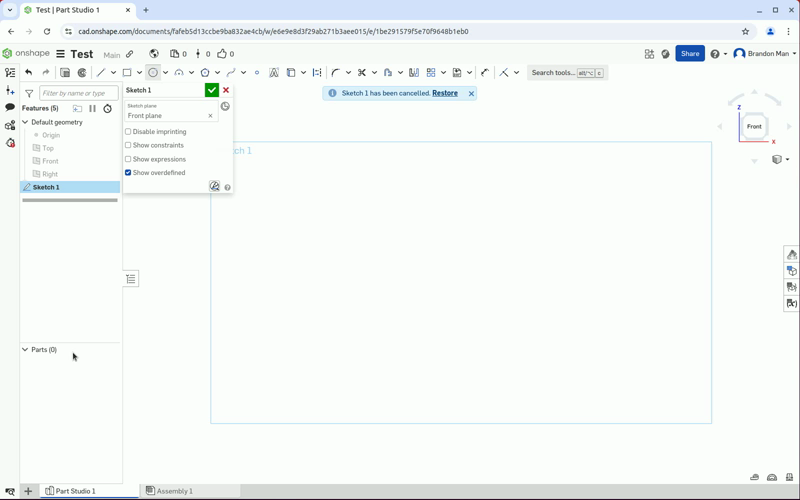
mouse_move(461, 282)
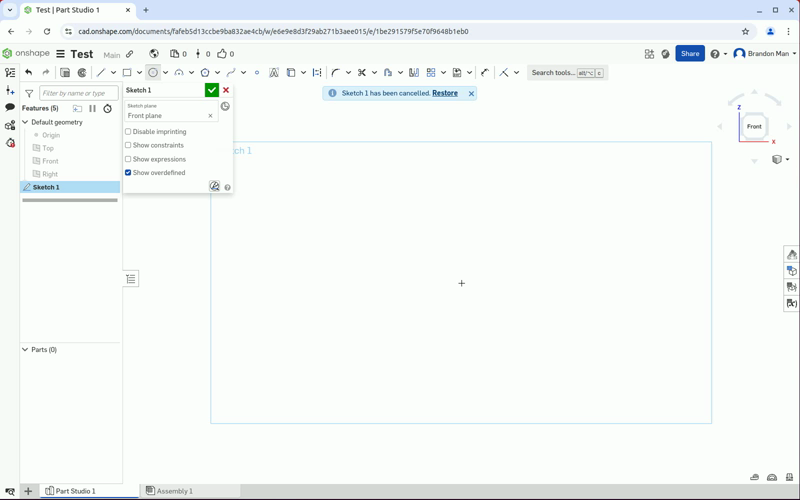
click(461, 282)
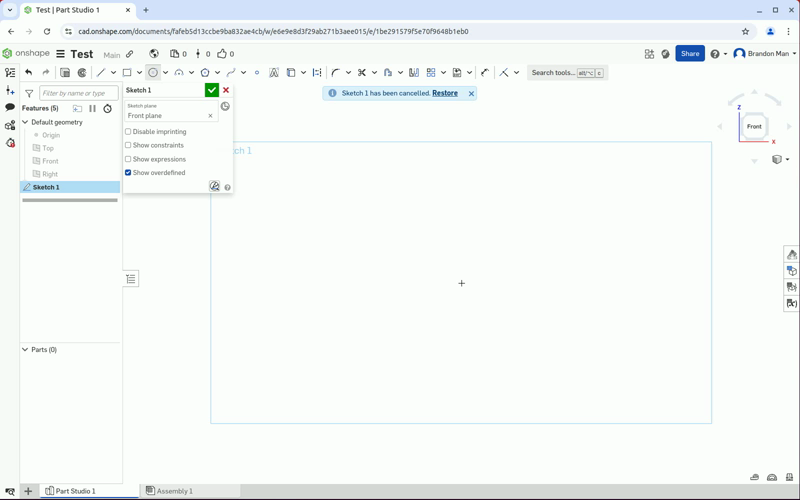
key_up(shift)
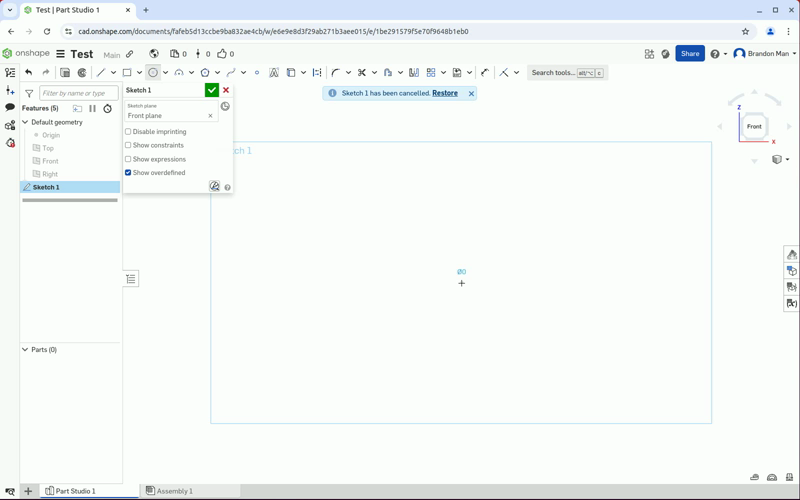
mouse_move(479, 282)
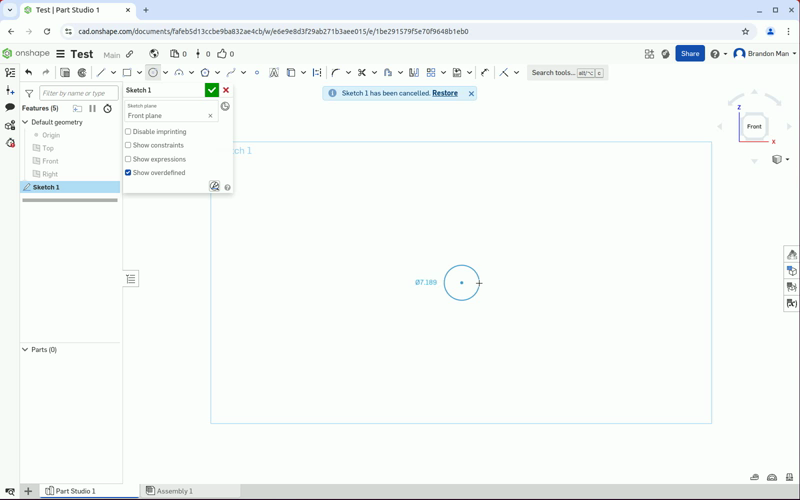
click(479, 282)
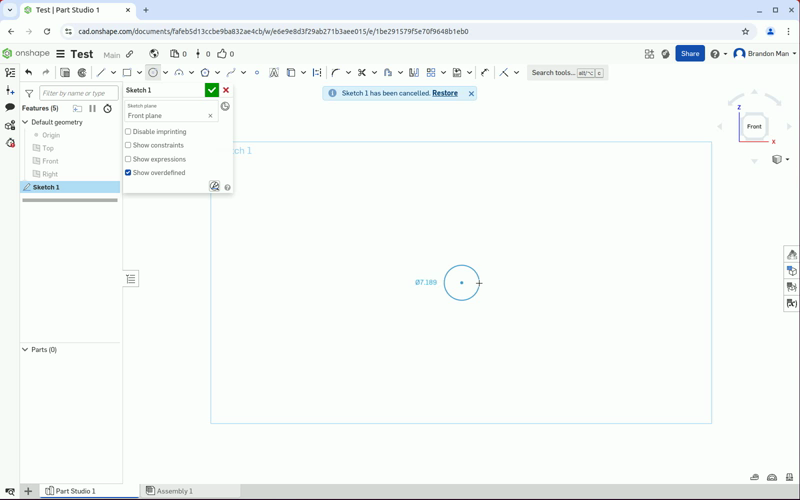
key(esc)
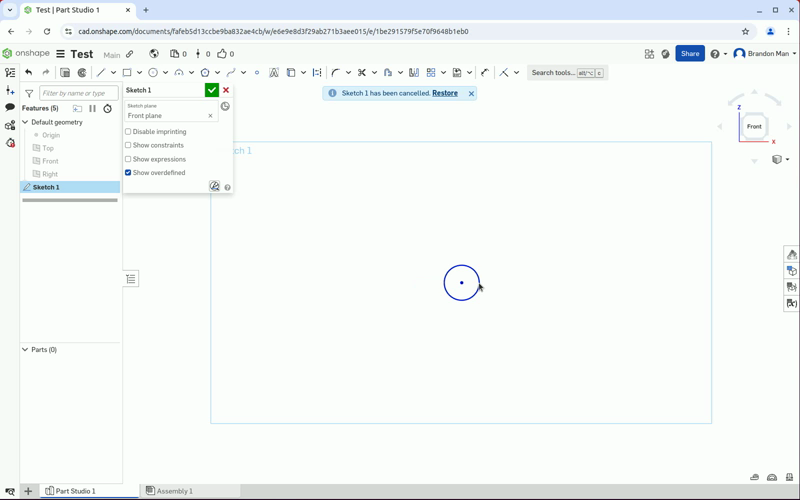
key(c)
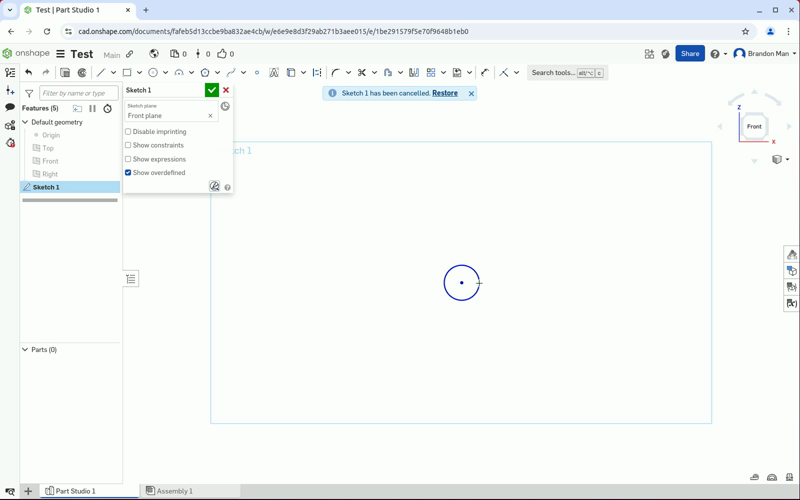
key_down(shift)
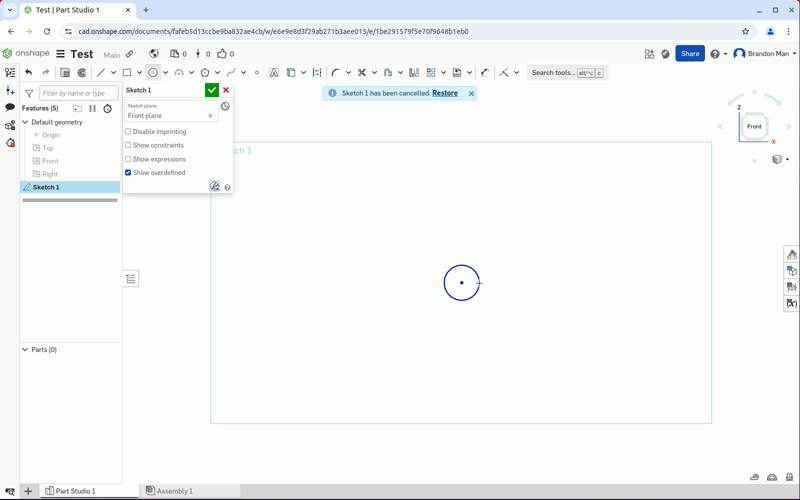
mouse_move(461, 282)
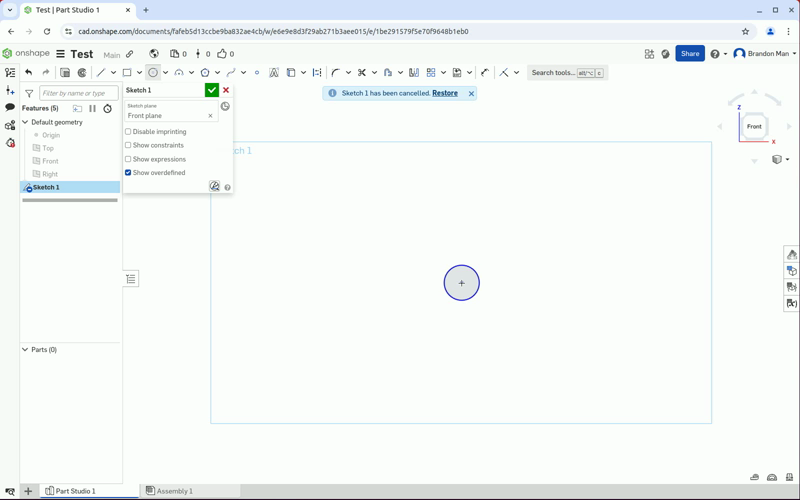
click(461, 282)
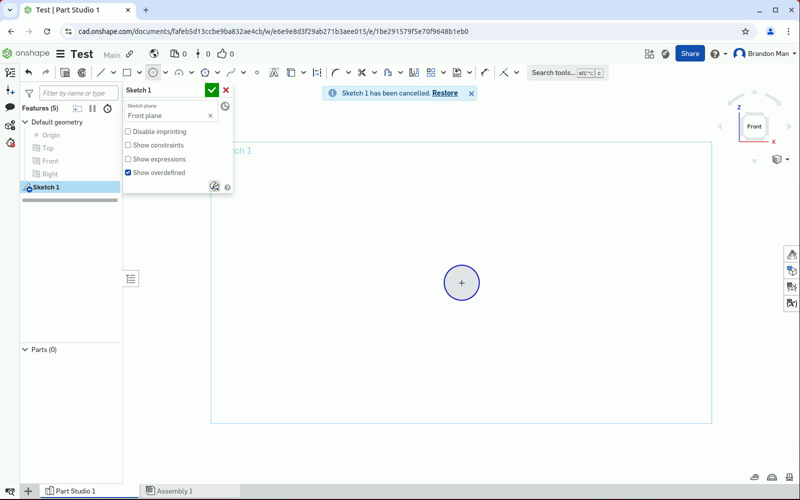
key_up(shift)
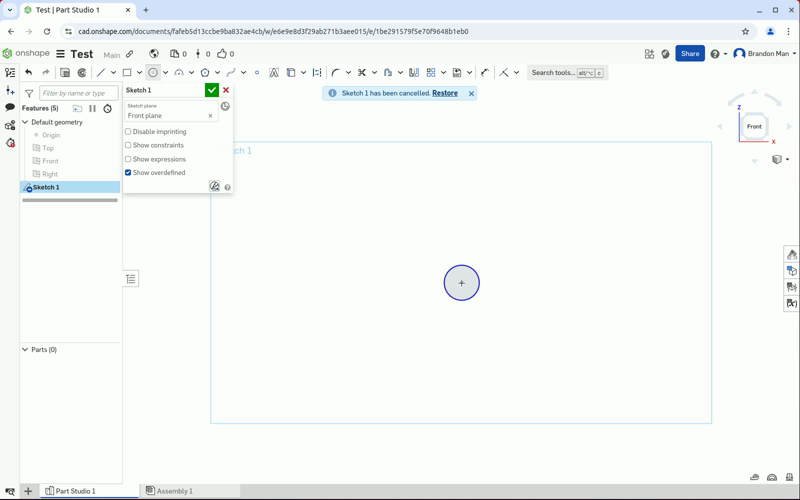
mouse_move(477, 282)
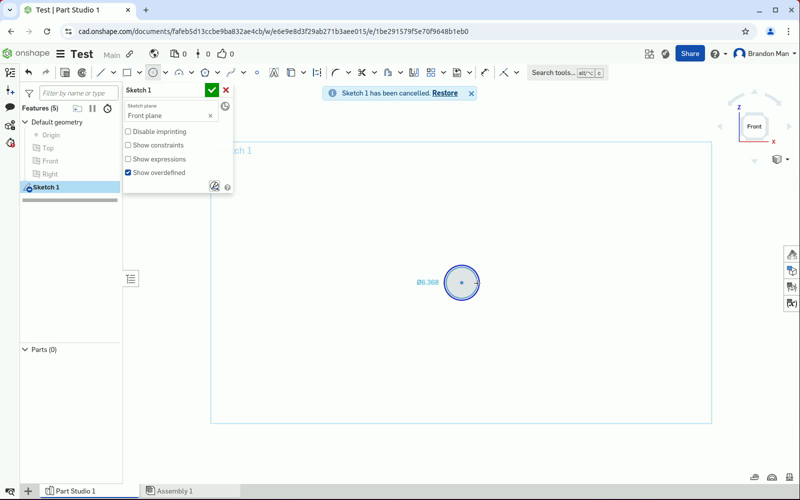
scroll(6)
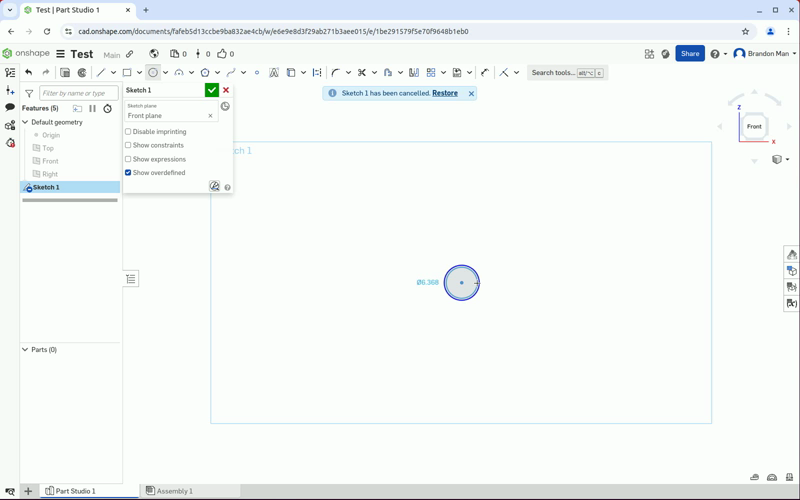
scroll(6)
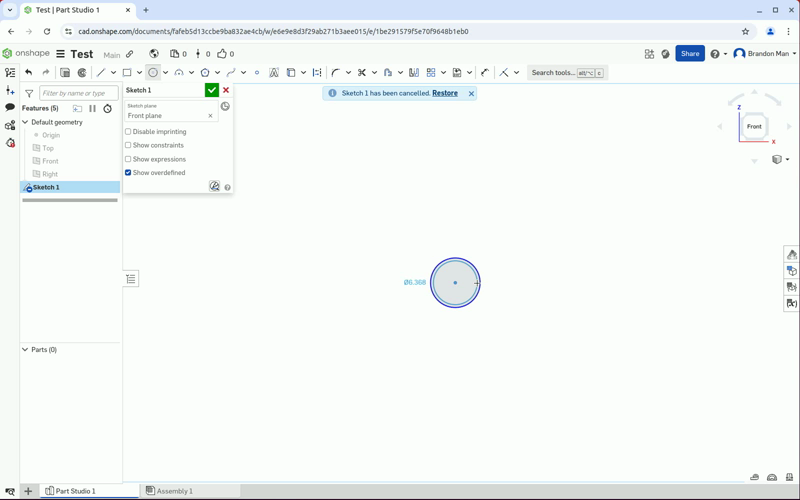
scroll(6)
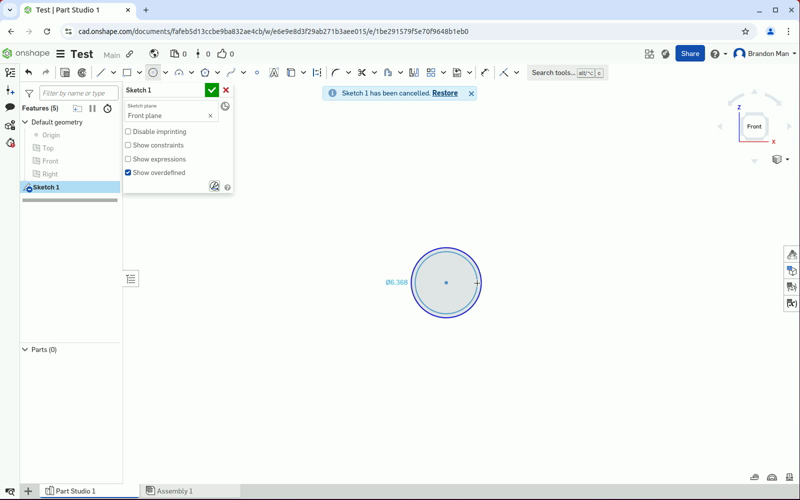
scroll(6)
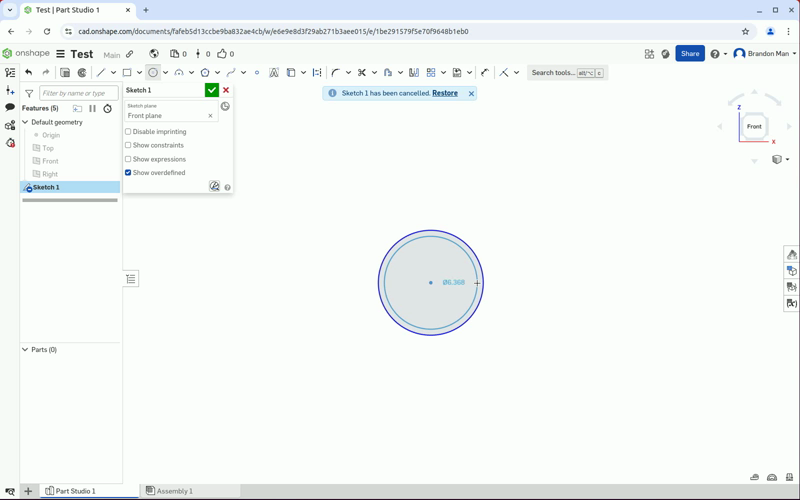
scroll(6)
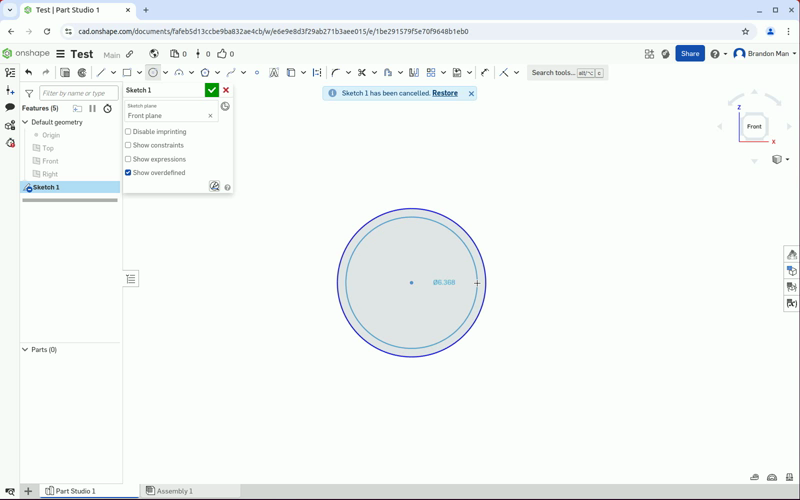
scroll(6)
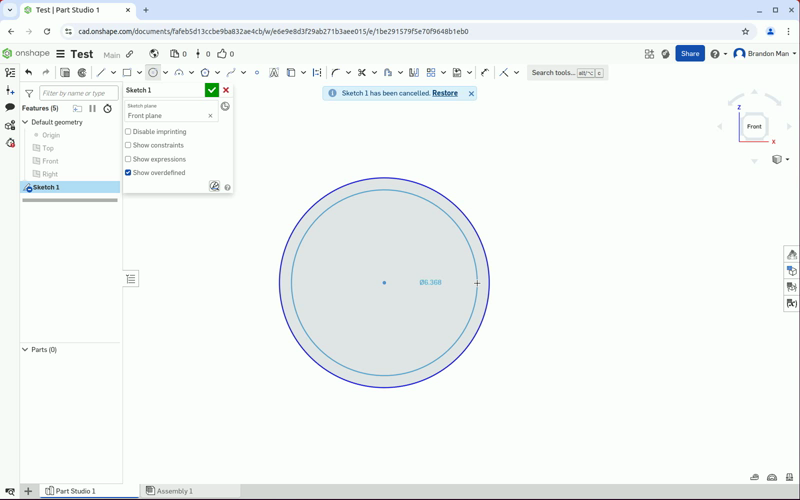
scroll(6)
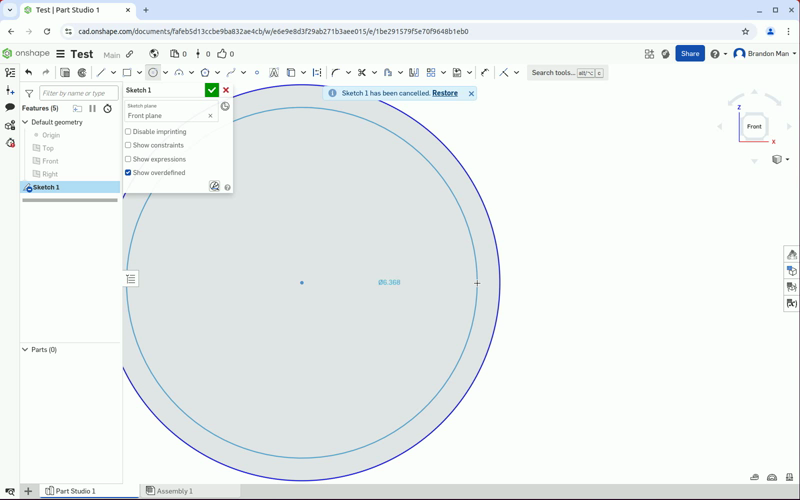
click(477, 282)
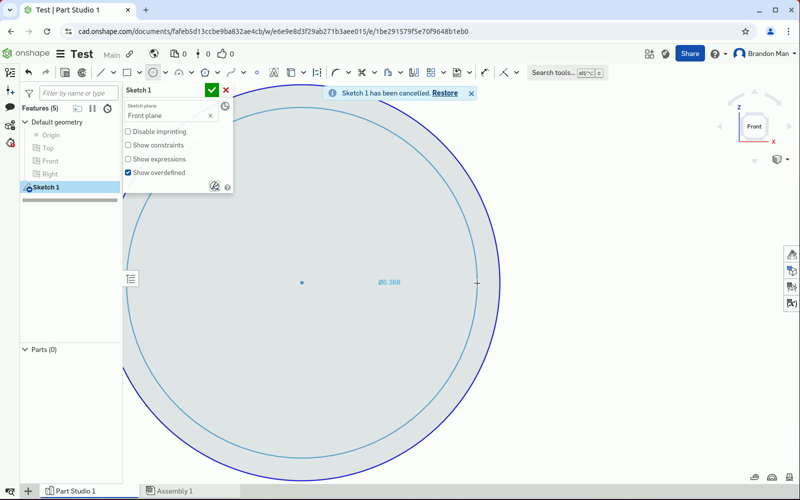
scroll(-6)
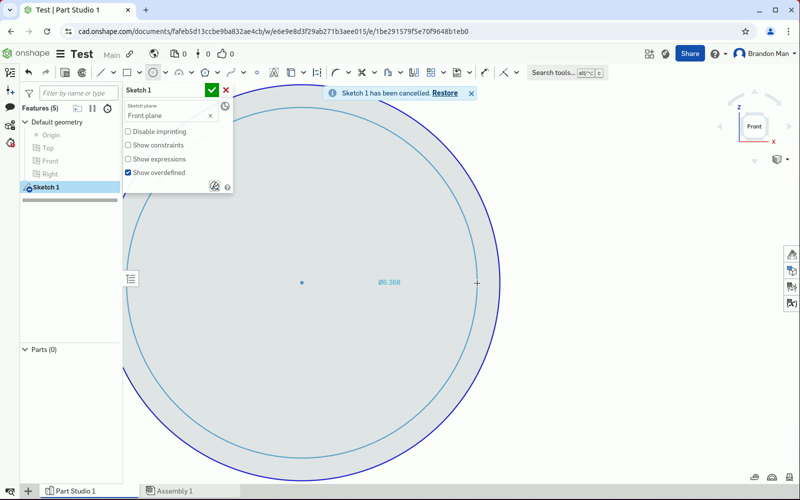
scroll(-6)
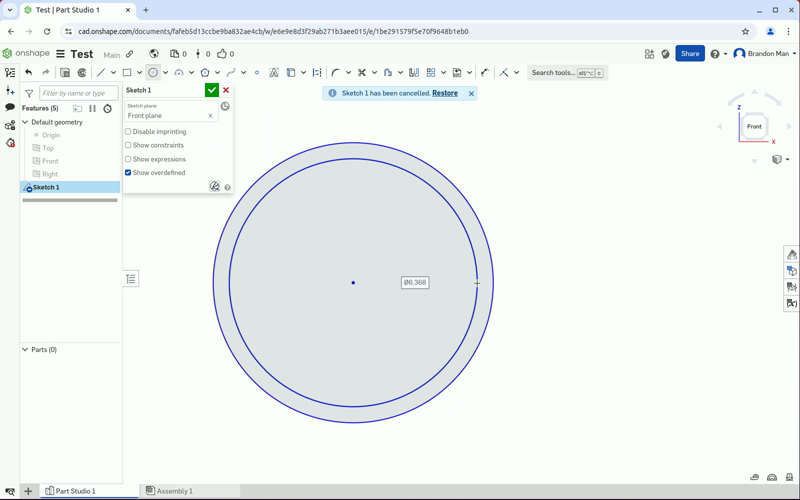
scroll(-6)
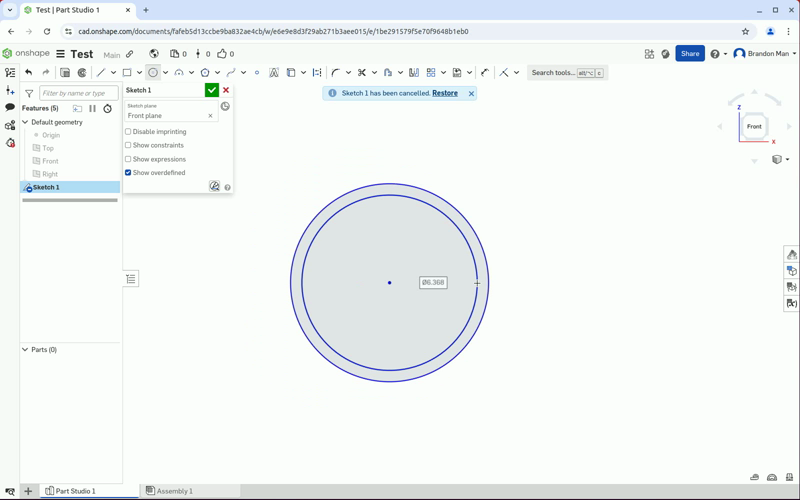
scroll(-6)
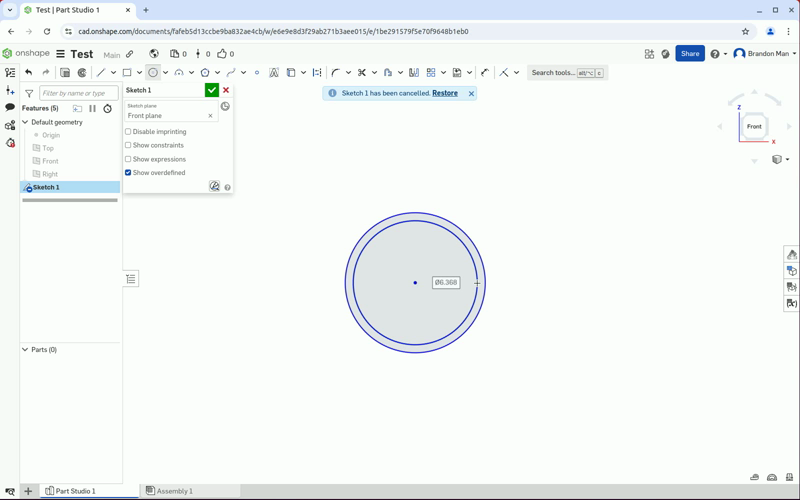
scroll(-6)
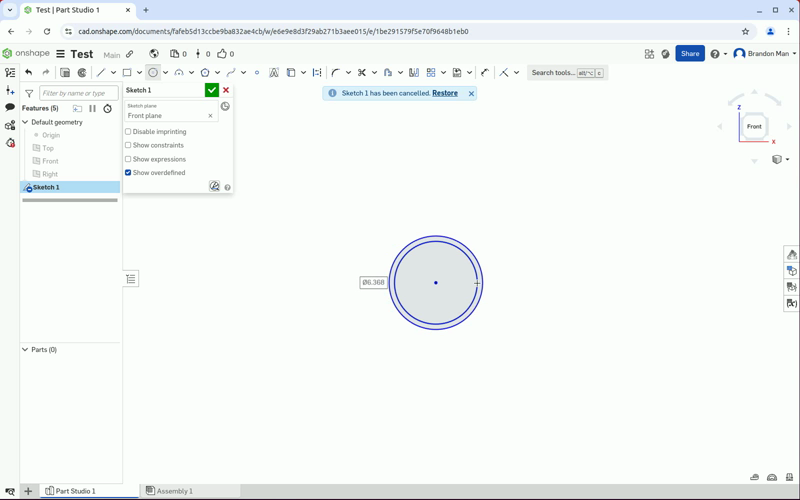
scroll(-6)
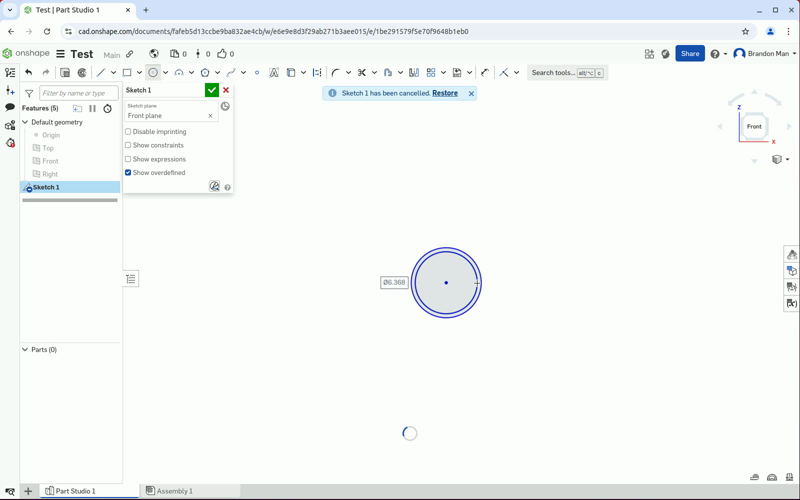
scroll(-6)
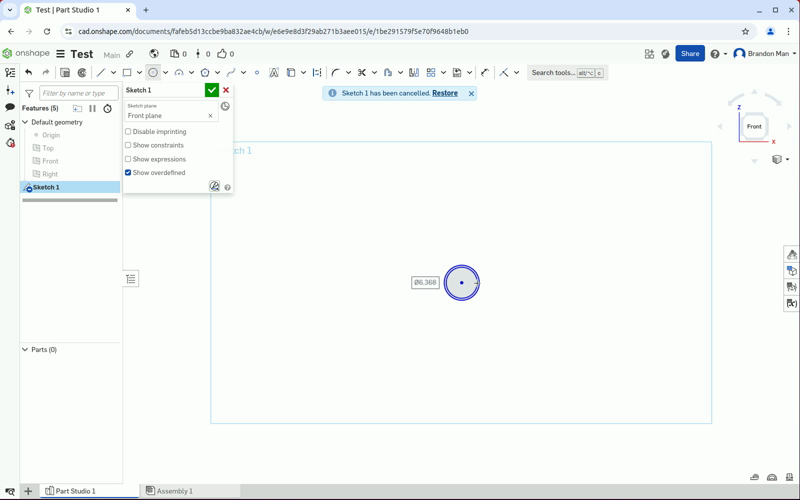
key(esc)
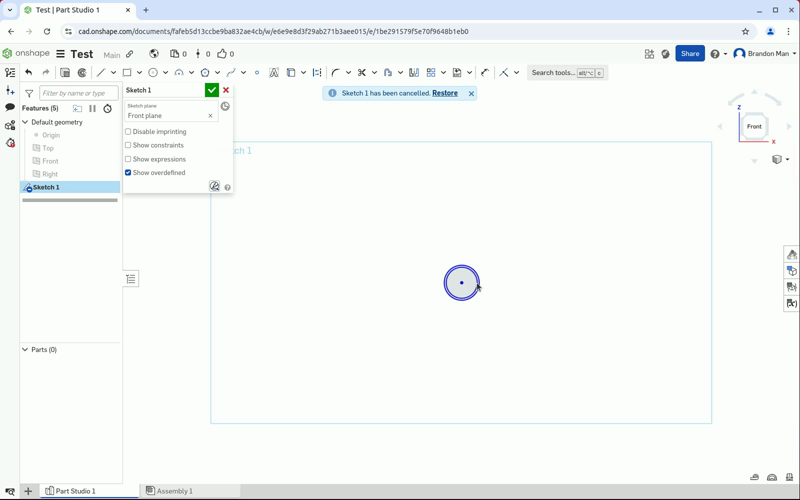
mouse_move(458, 266)
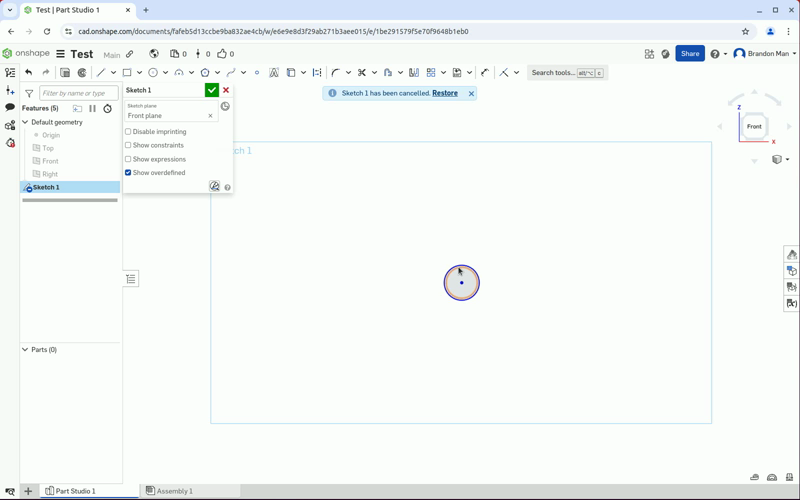
scroll(6)
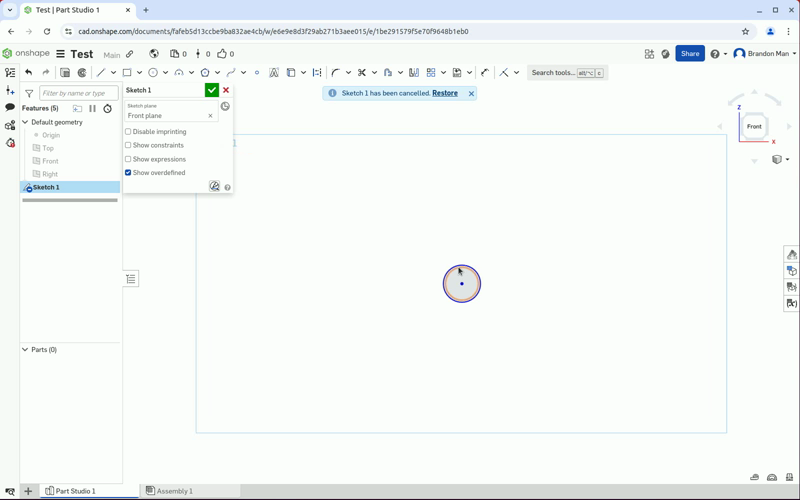
scroll(6)
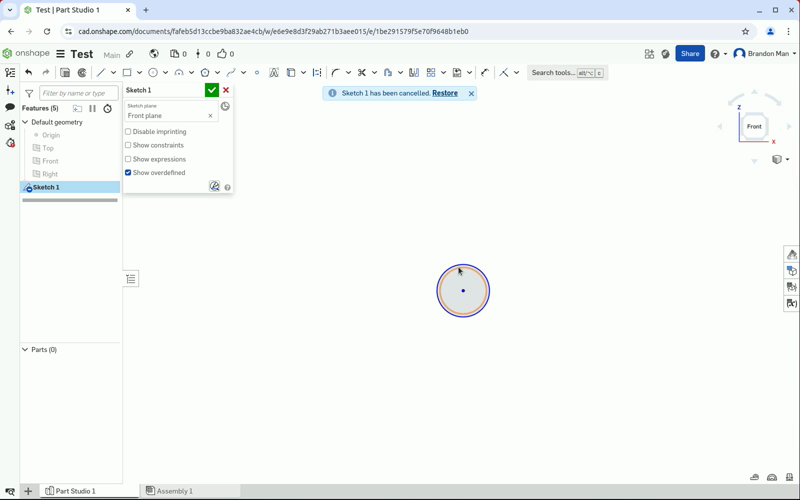
scroll(6)
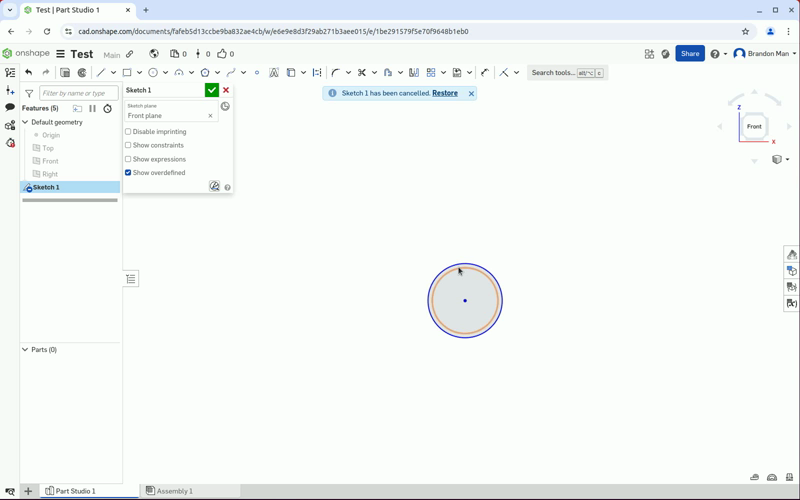
scroll(6)
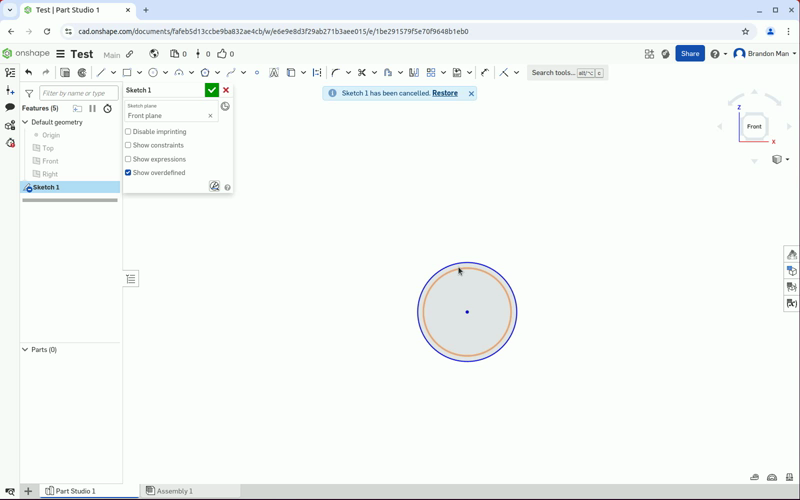
scroll(6)
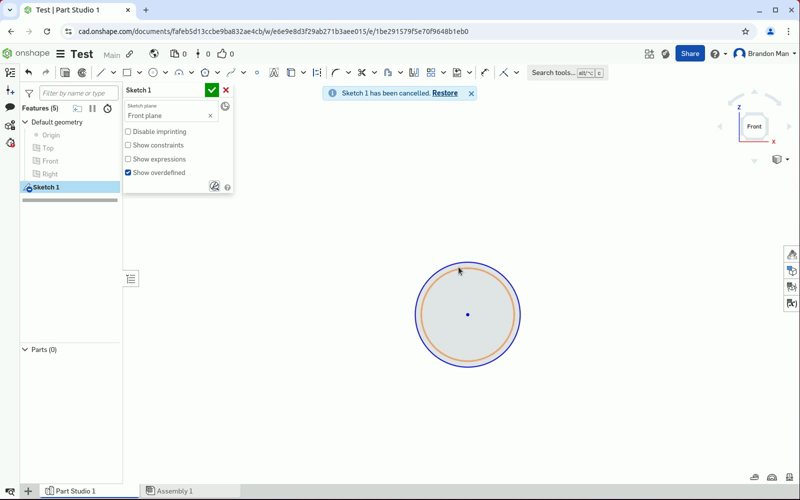
scroll(6)
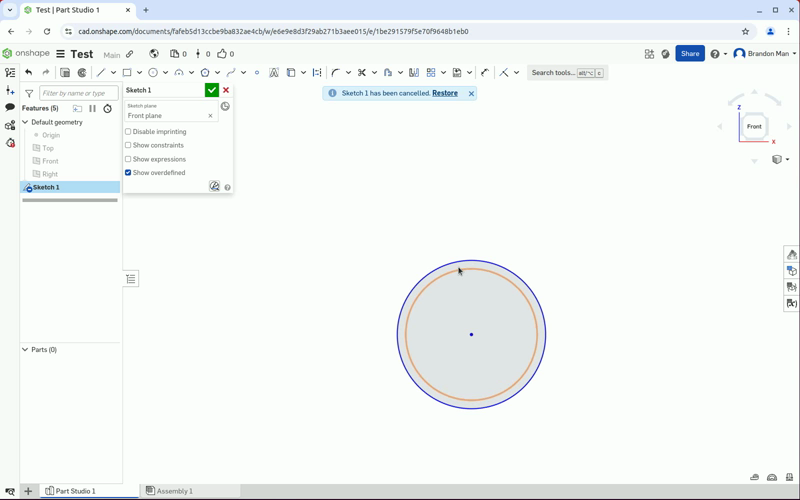
scroll(6)
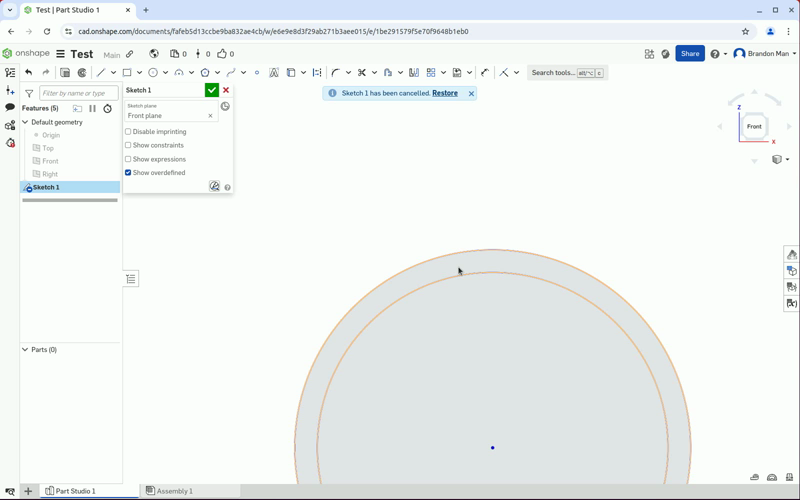
click(458, 266)
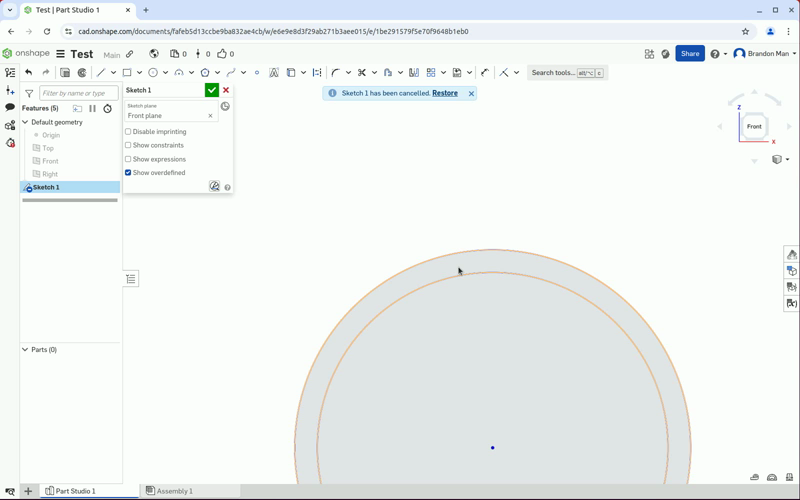
scroll(-6)
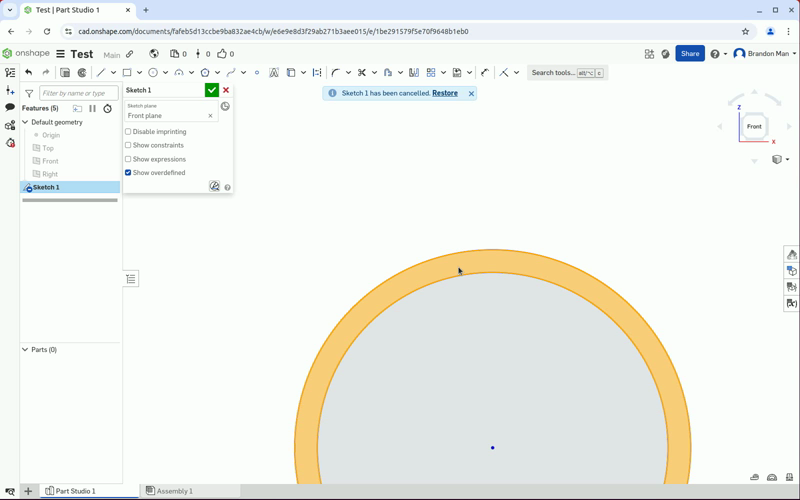
scroll(-6)
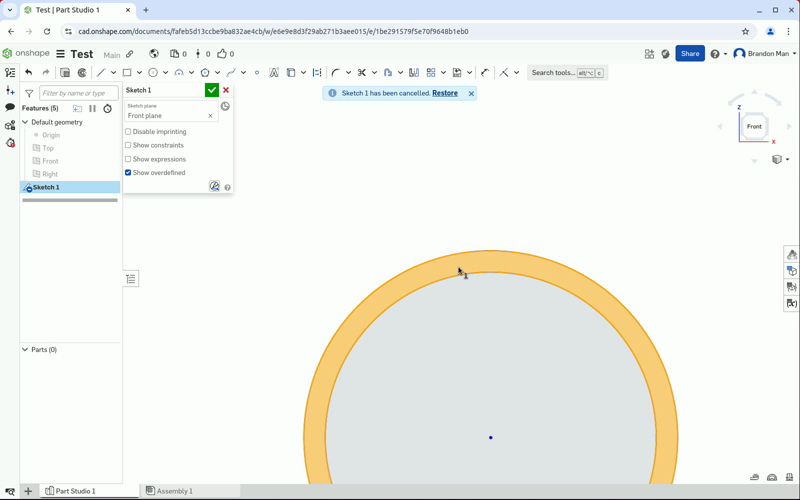
scroll(-6)
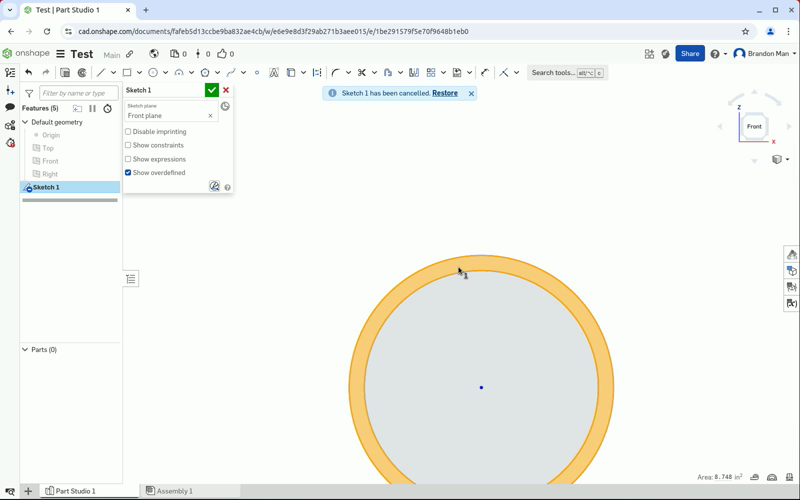
scroll(-6)
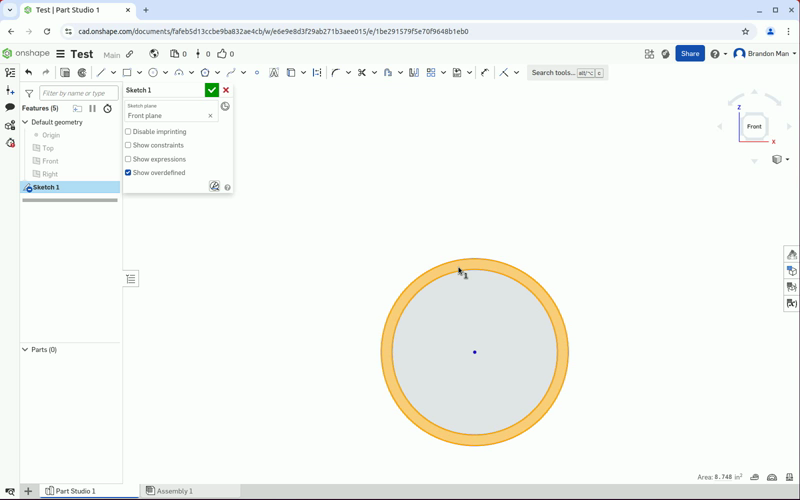
scroll(-6)
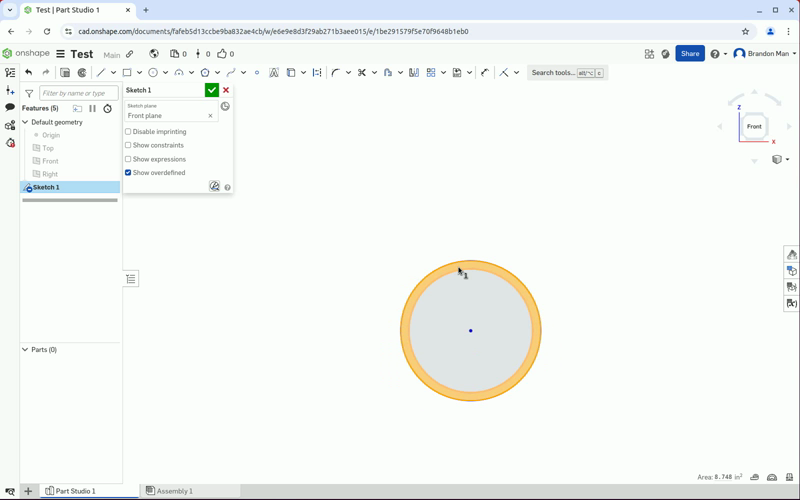
scroll(-6)
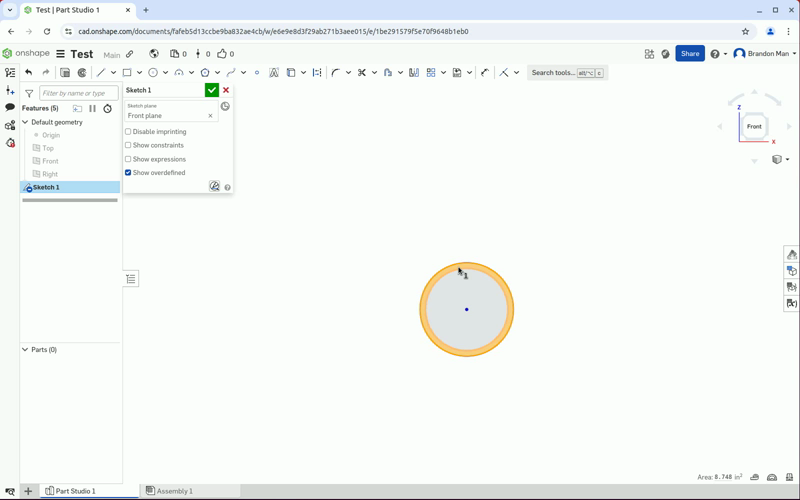
scroll(-6)
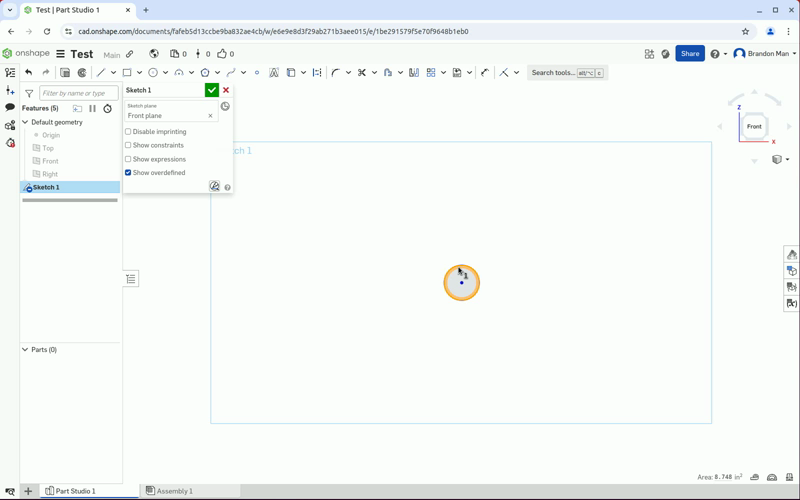
mouse_move(73, 352)
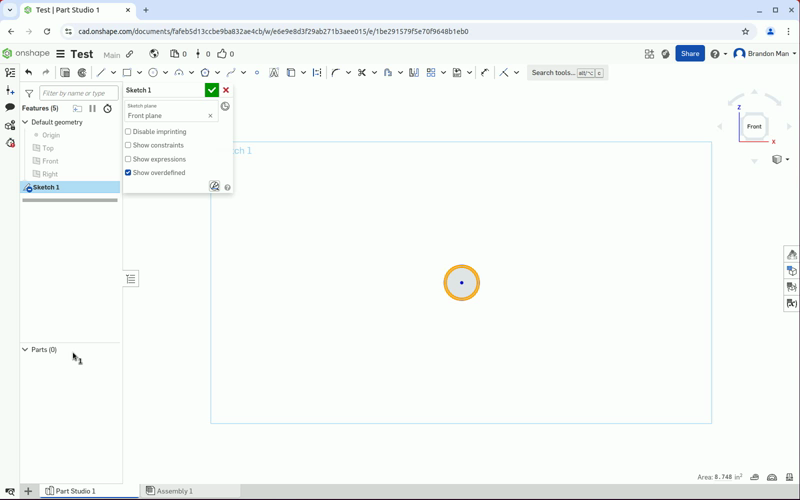
key(shift+y)
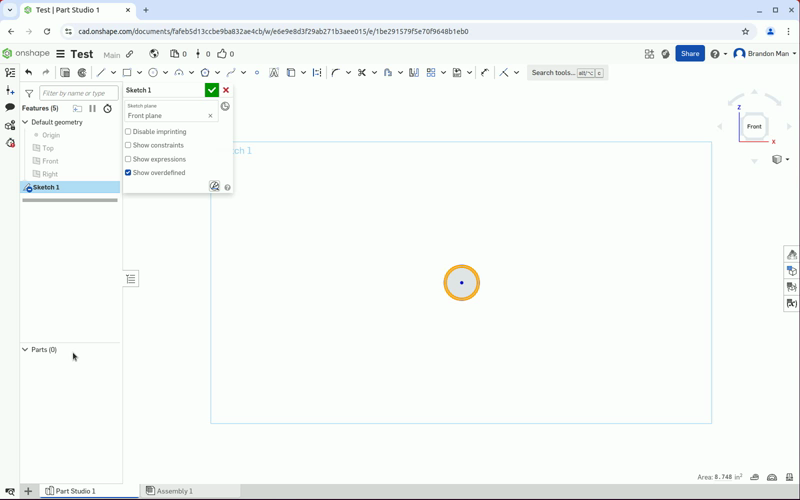
key(shift+e)
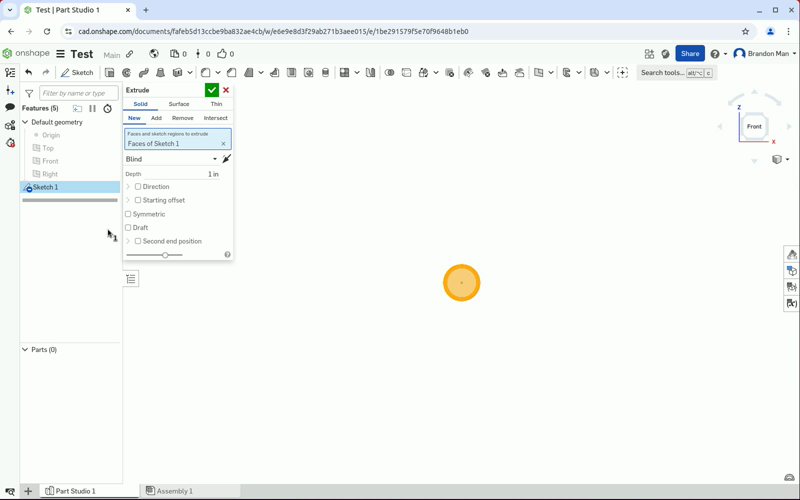
mouse_move(143, 106)
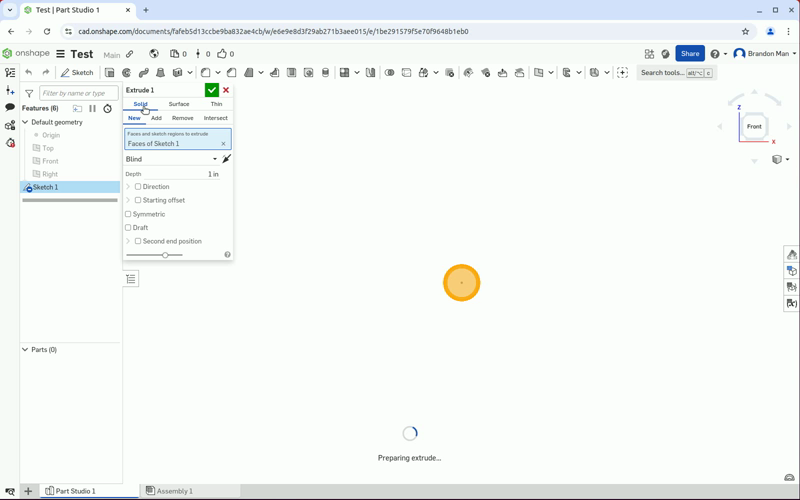
click(143, 106)
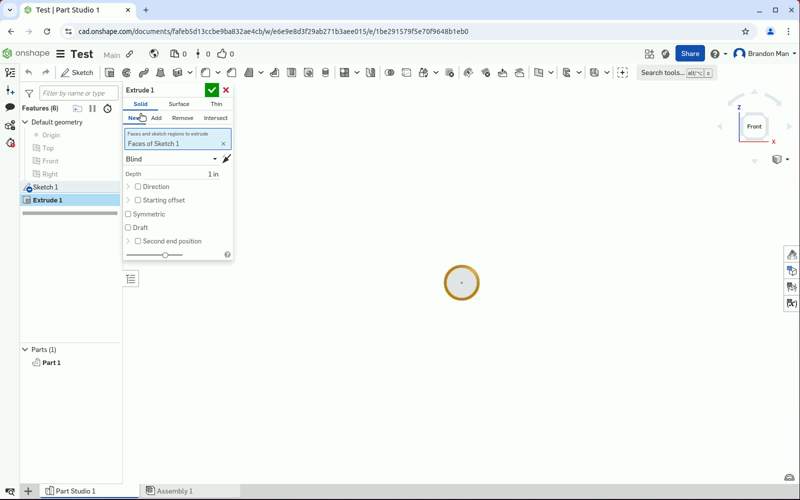
mouse_move(137, 120)
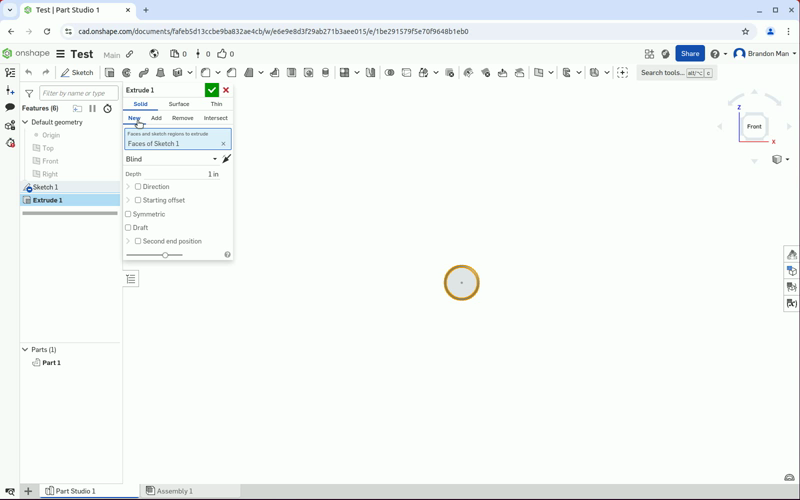
click(137, 120)
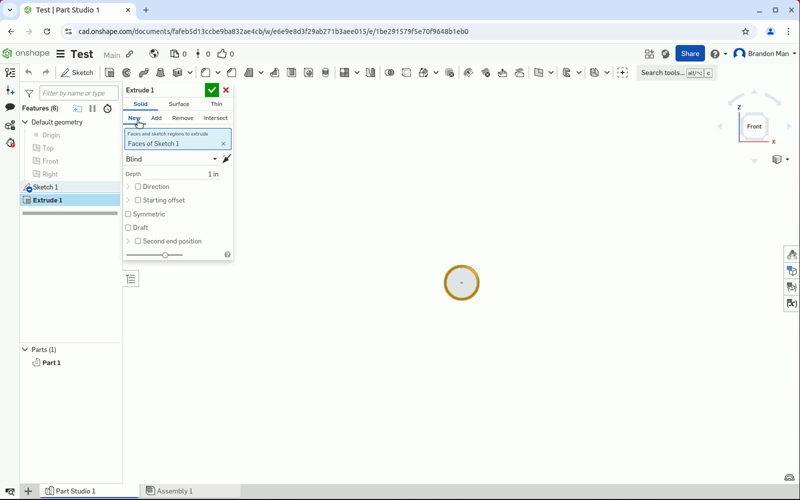
key(tab, 4)
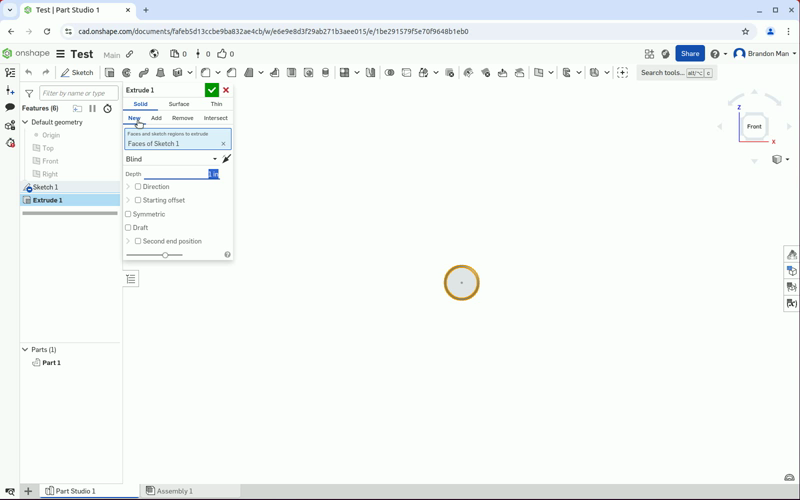
text(4.332)
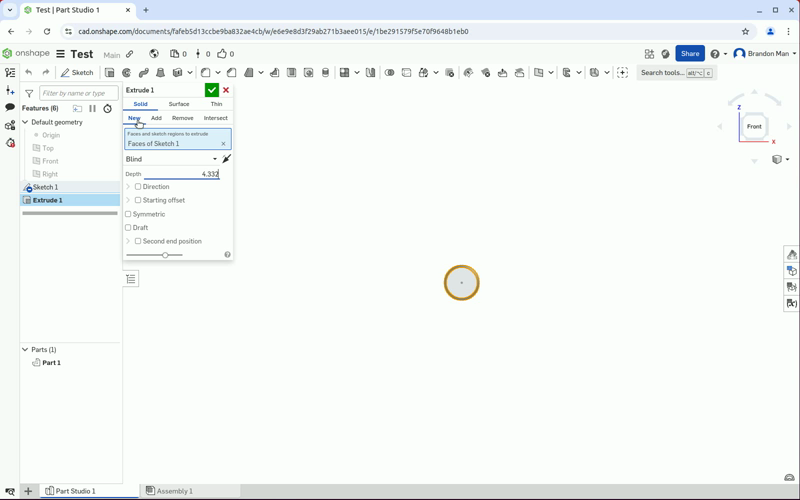
key(tab, 3)
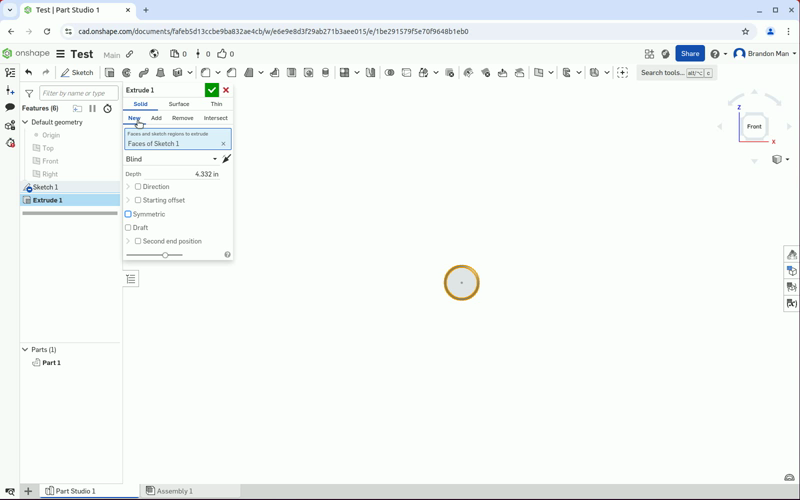
key(space)
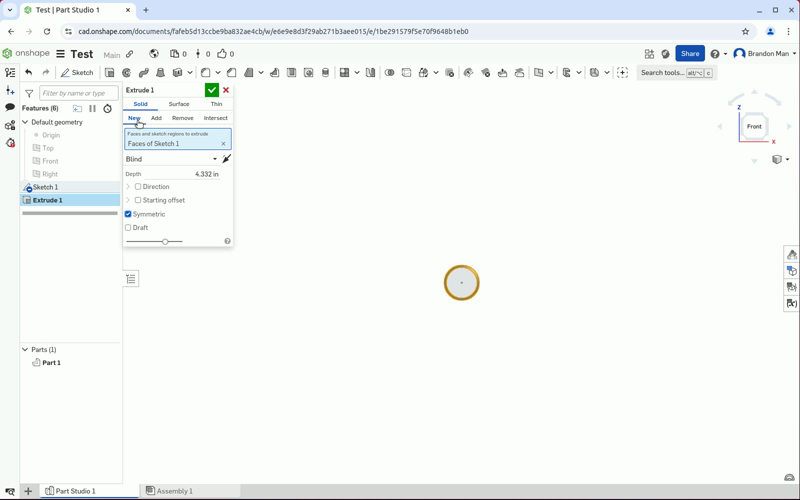
key(enter)
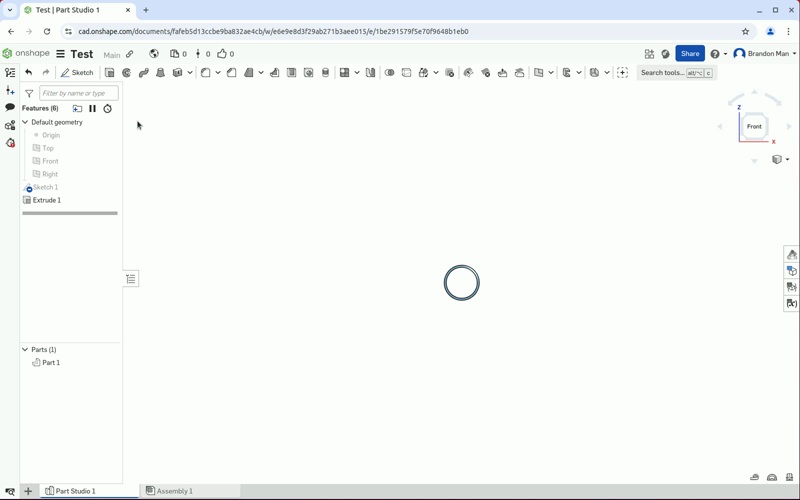
key(shift+h)
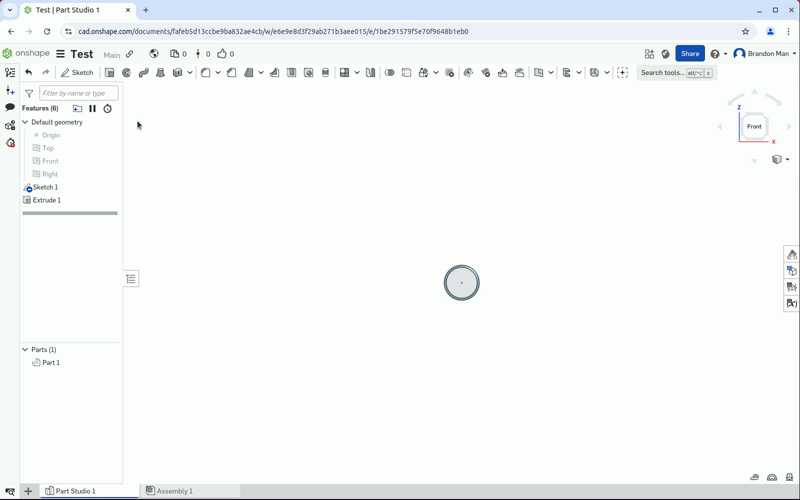
key(shift+h)
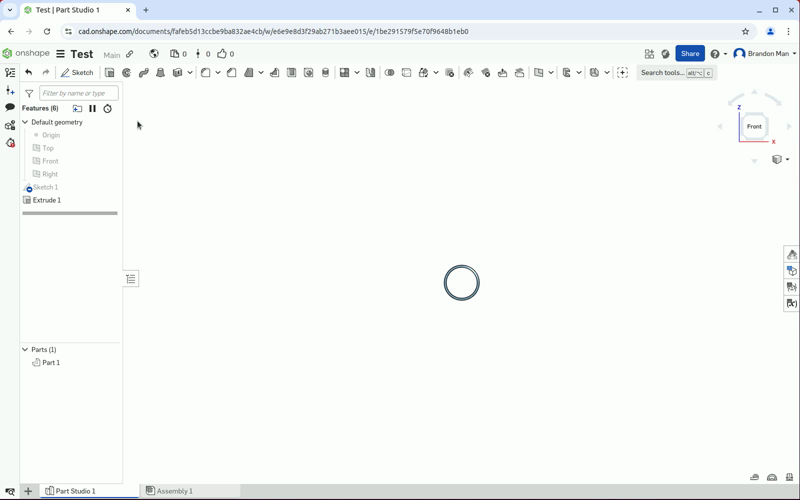
mouse_move(73, 189)
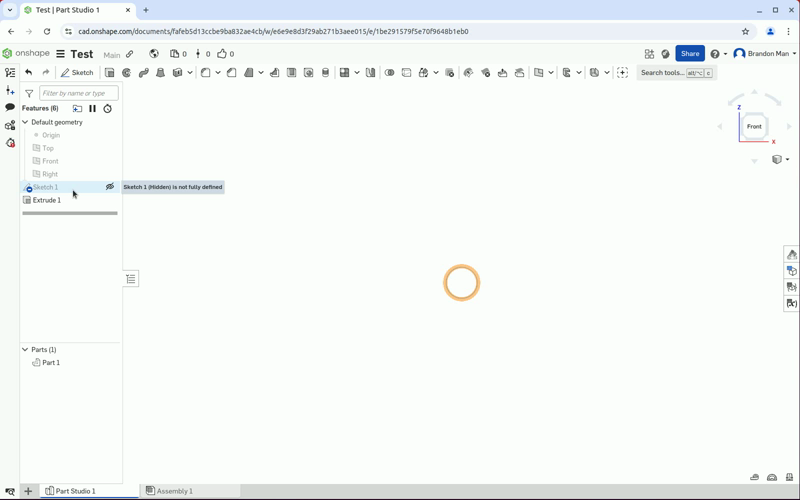
click(73, 189)
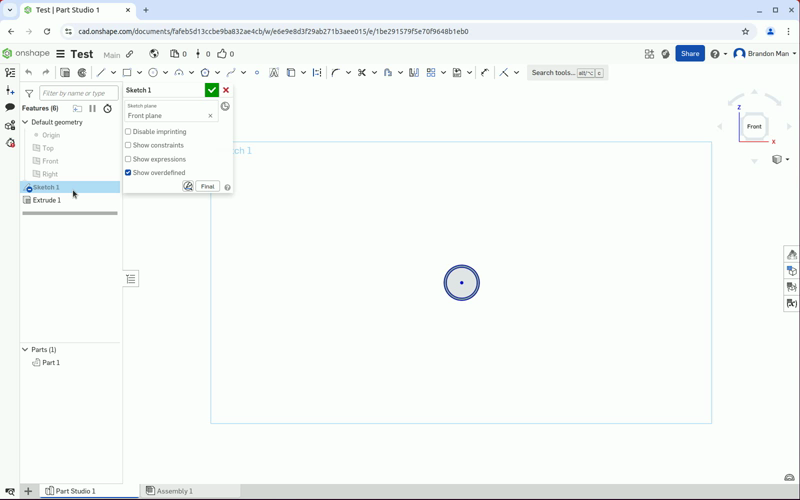
mouse_move(229, 92)
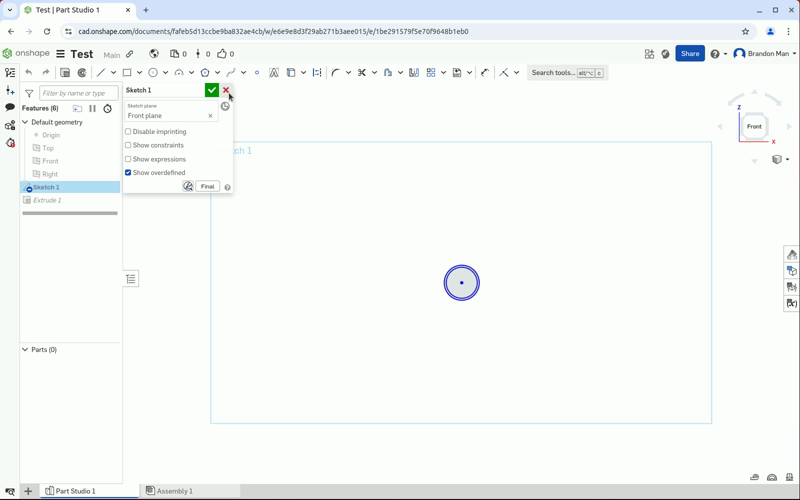
click(229, 92)
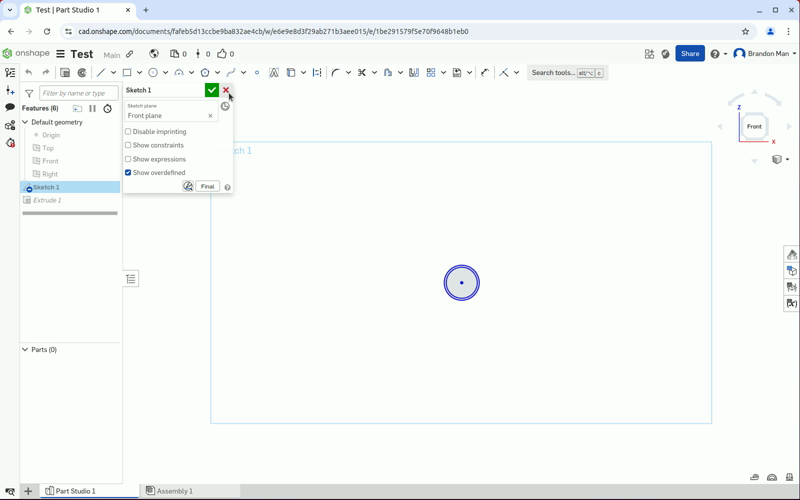
key(shift+s)
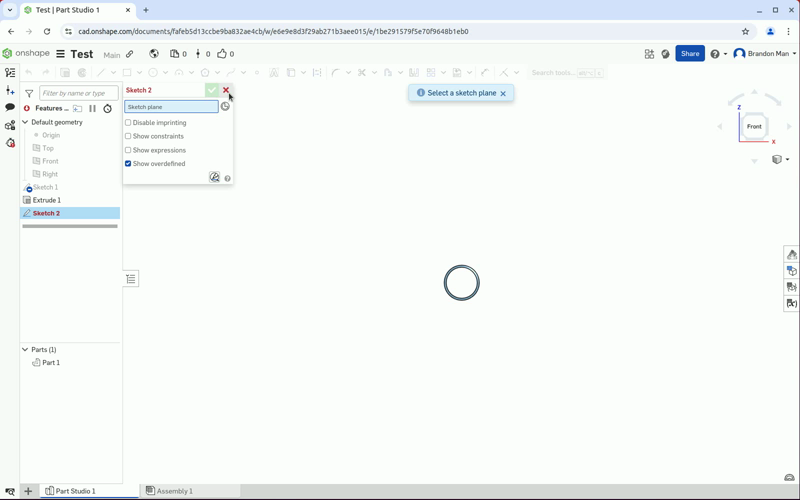
mouse_move(73, 163)
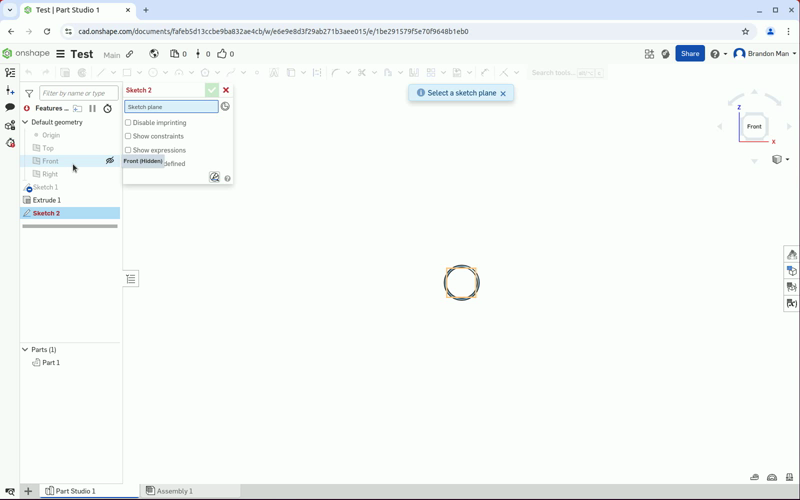
click(73, 163)
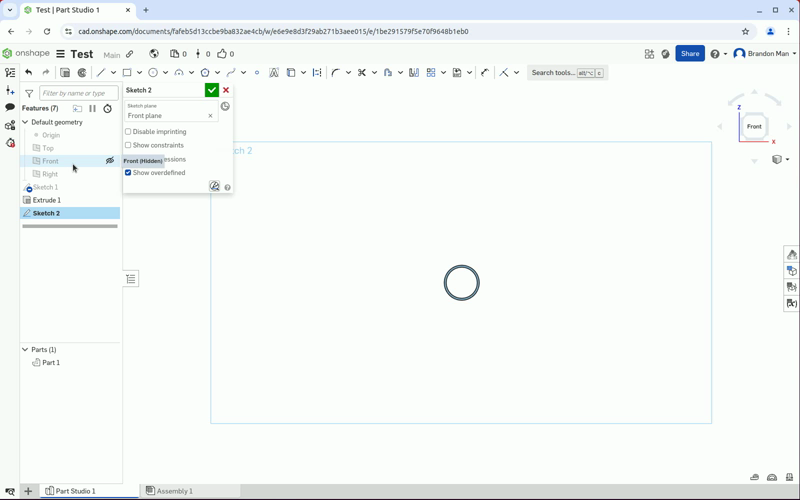
mouse_move(73, 352)
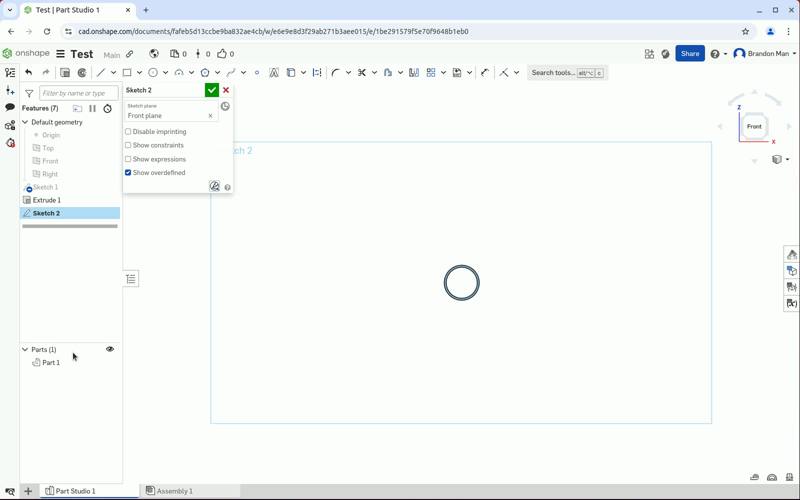
key(y)
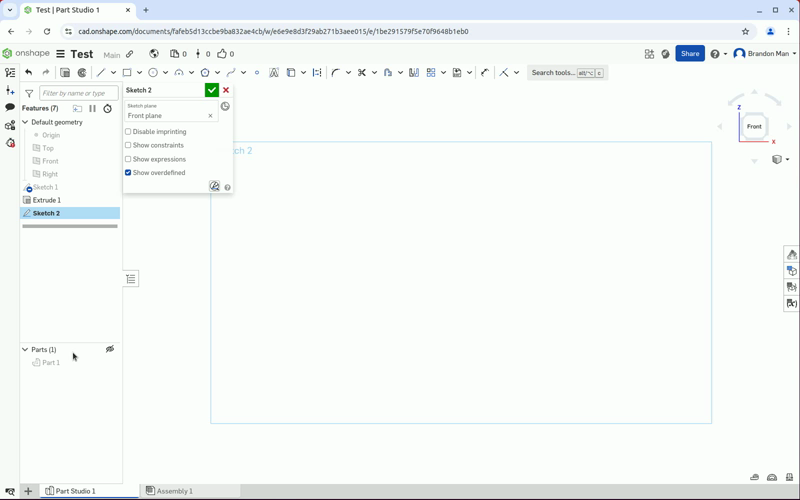
key(c)
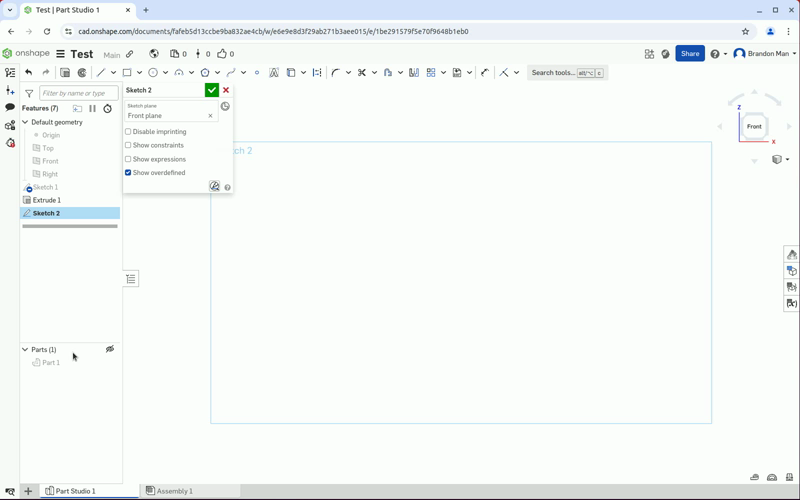
key_down(shift)
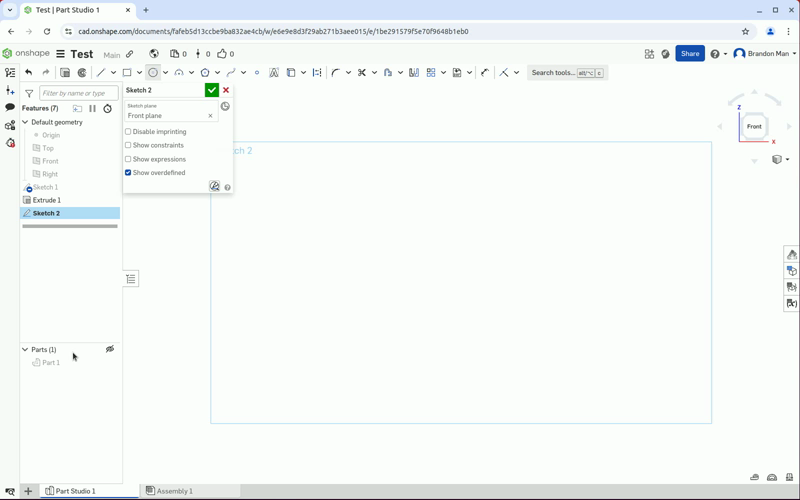
mouse_move(407, 272)
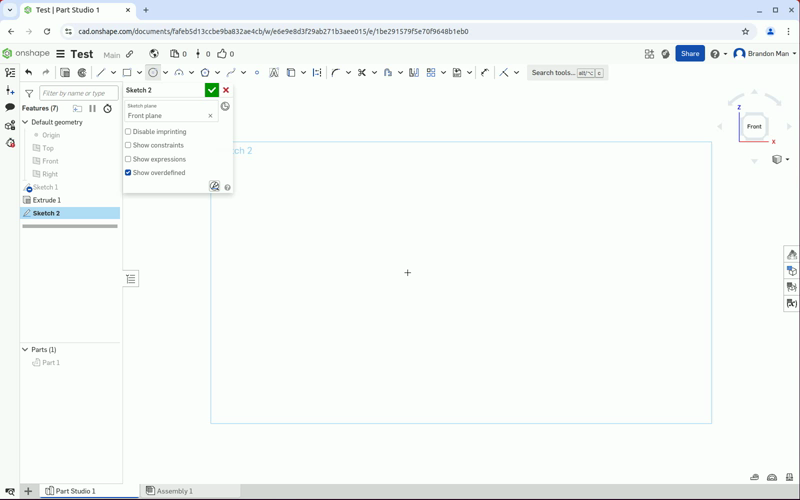
click(407, 272)
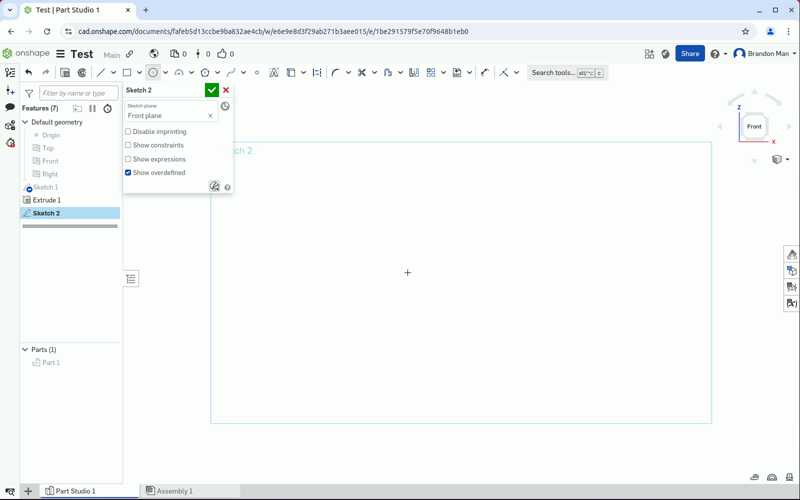
key_up(shift)
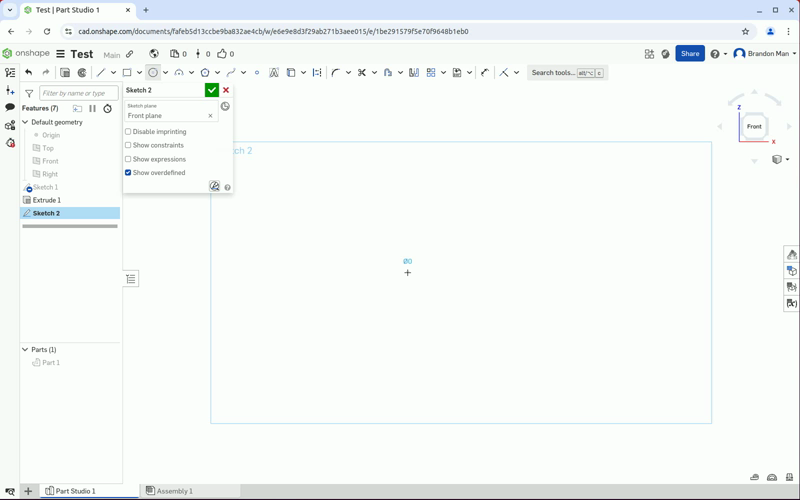
mouse_move(441, 272)
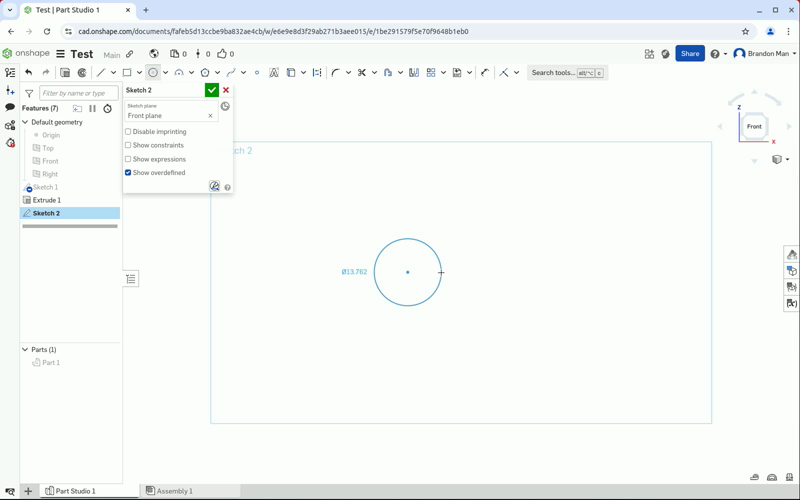
click(441, 272)
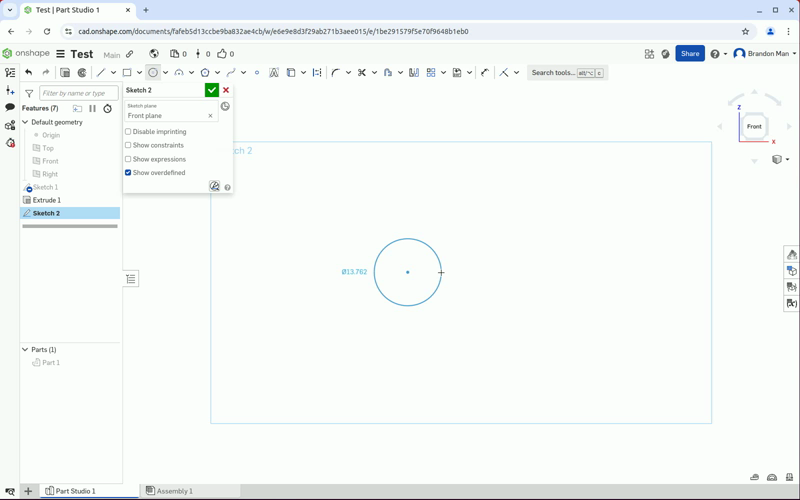
key(esc)
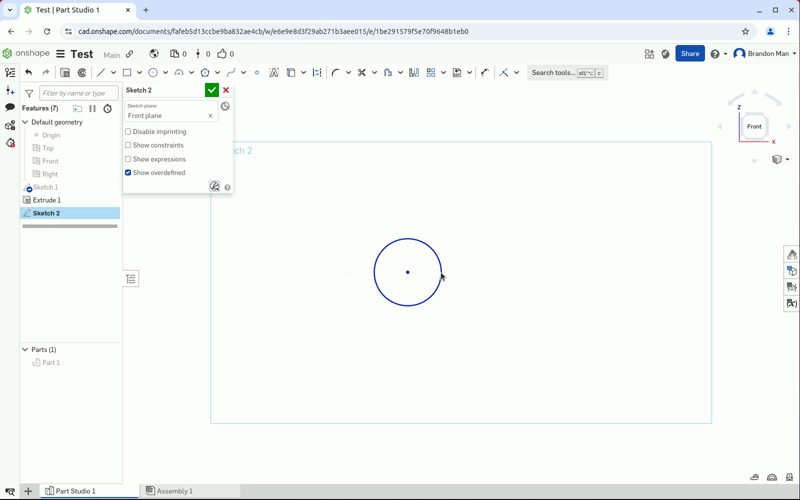
key(c)
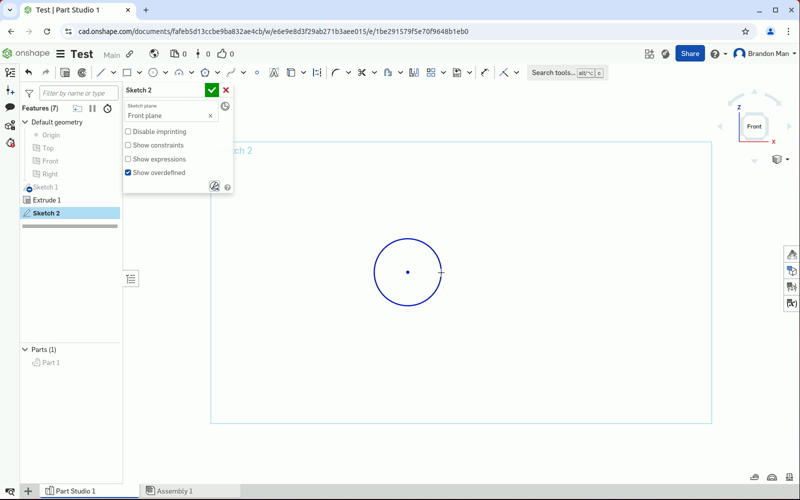
key_down(shift)
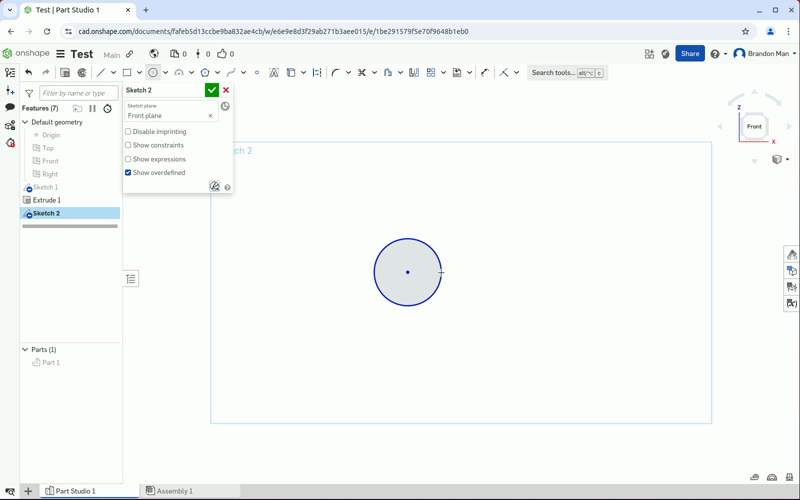
mouse_move(407, 272)
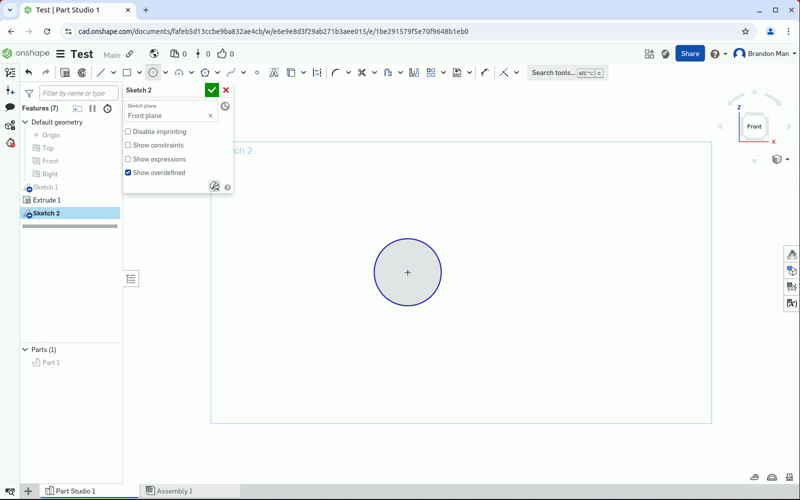
click(407, 272)
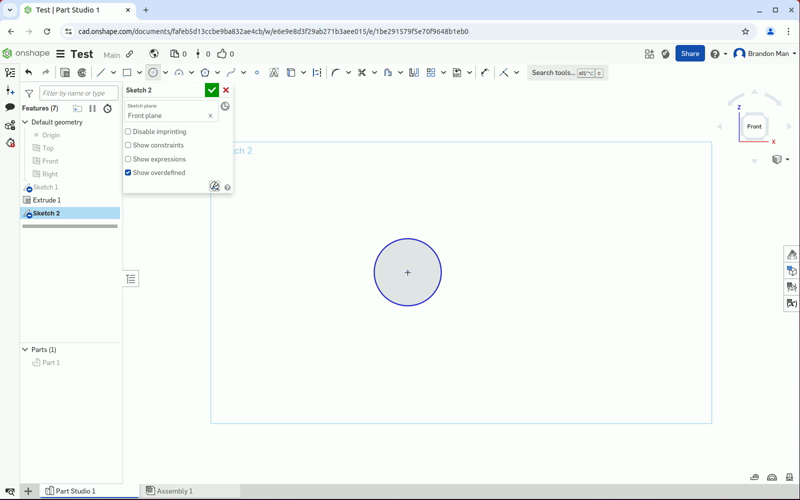
key_up(shift)
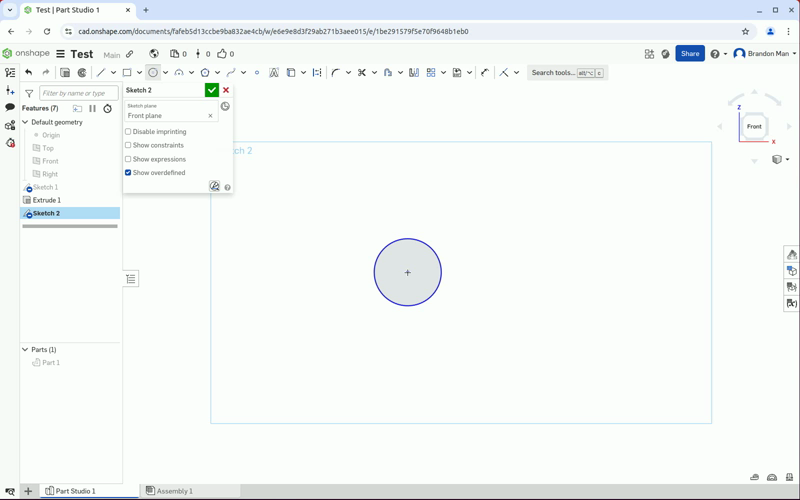
mouse_move(436, 272)
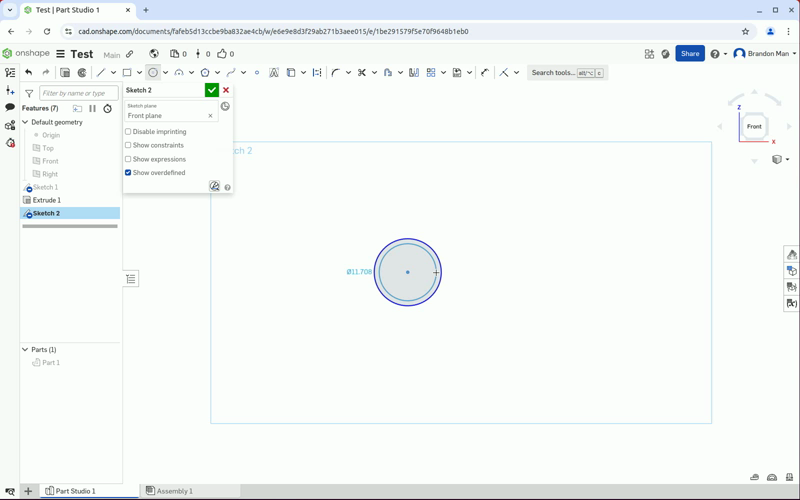
click(436, 272)
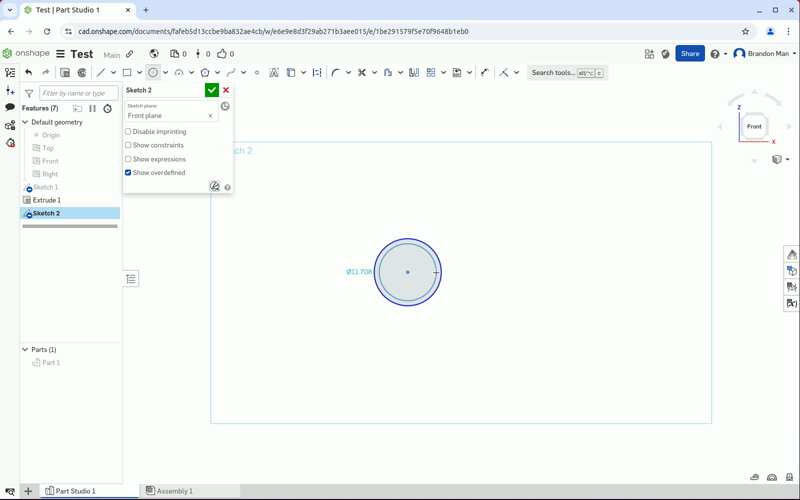
key(esc)
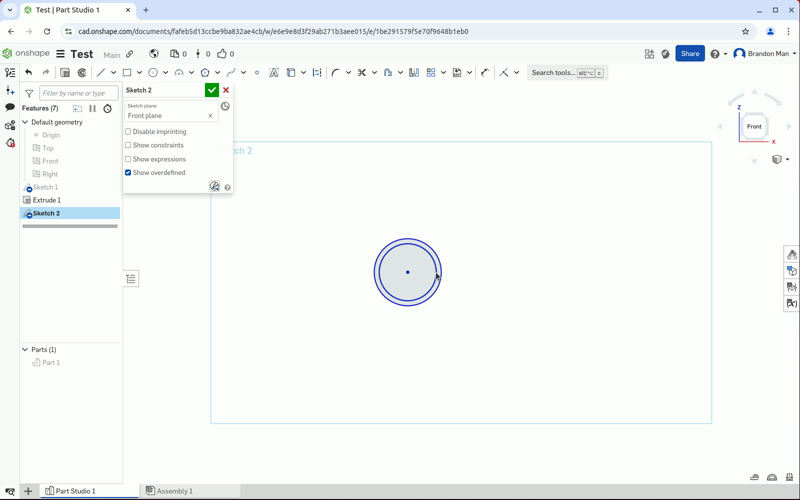
mouse_move(431, 292)
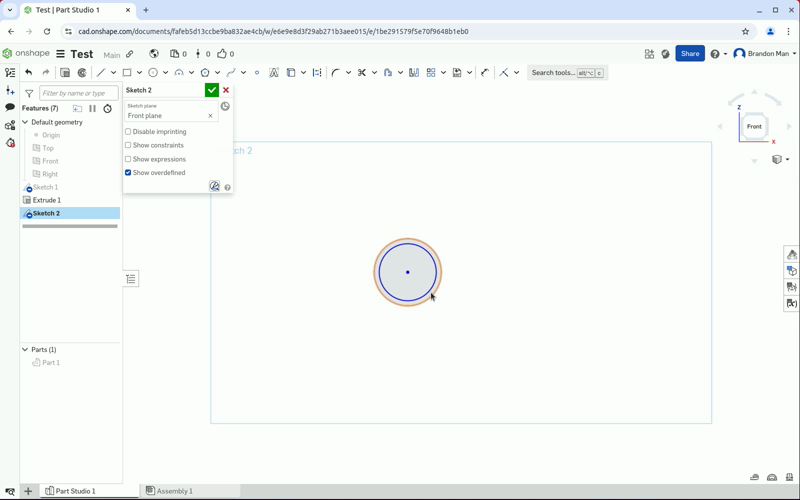
scroll(6)
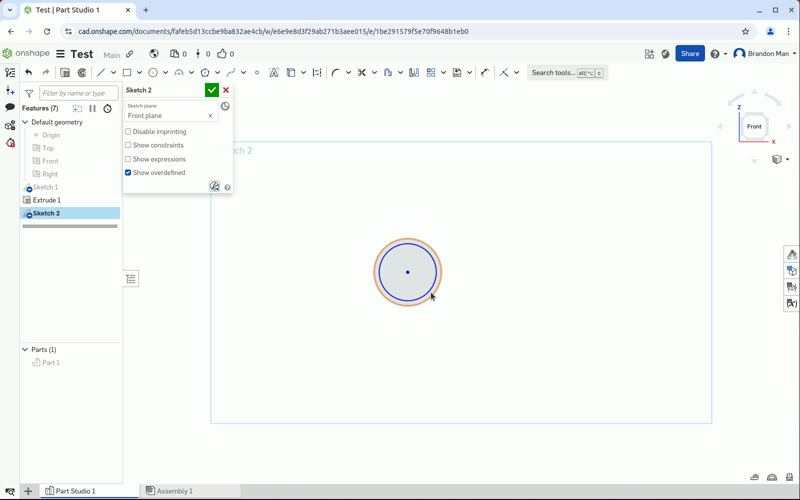
scroll(6)
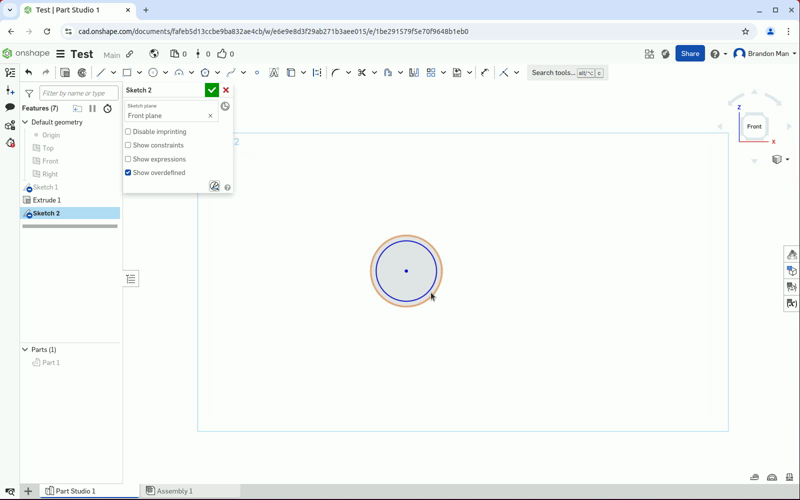
scroll(6)
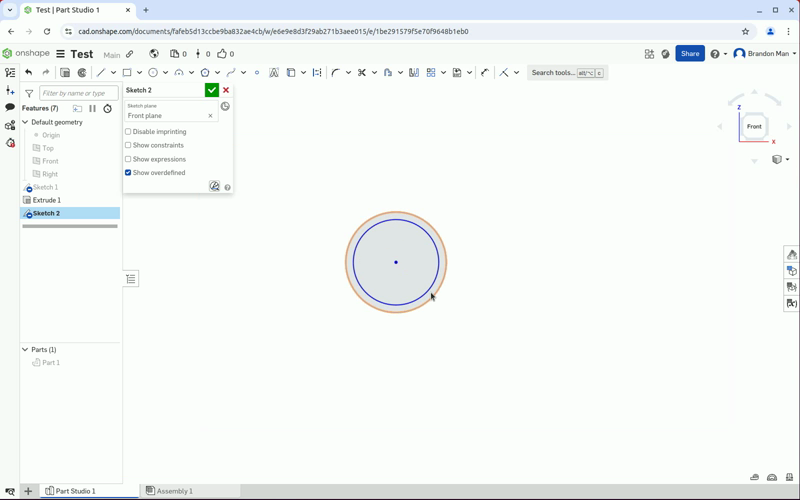
scroll(6)
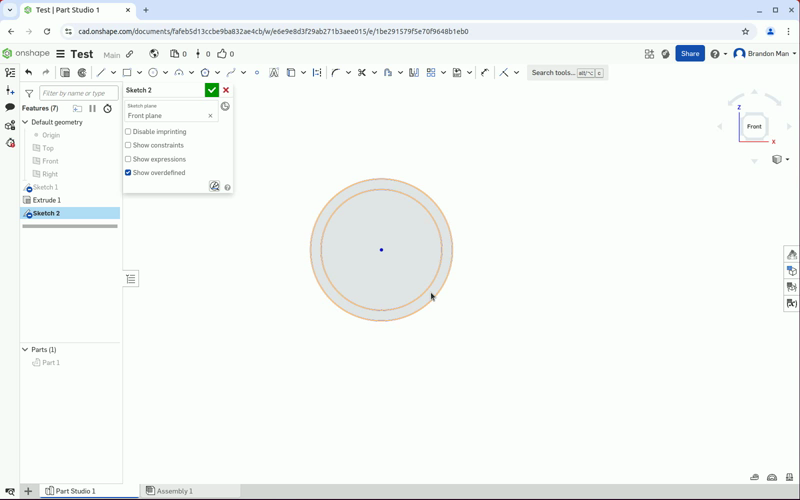
scroll(6)
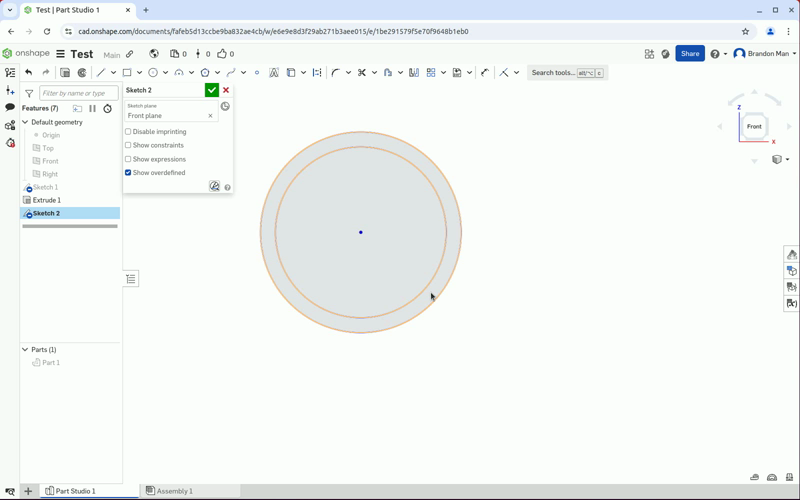
scroll(6)
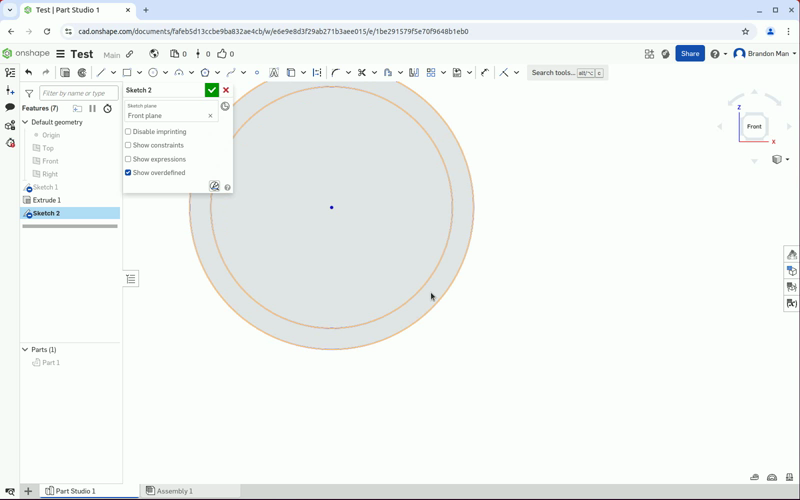
scroll(6)
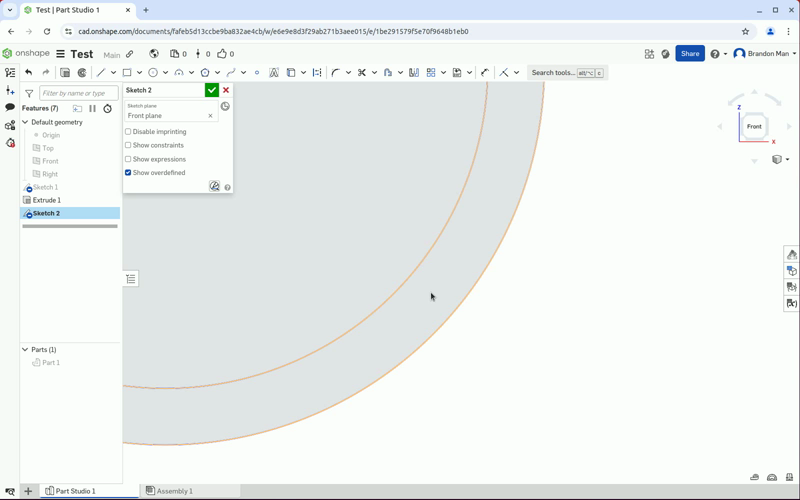
click(431, 292)
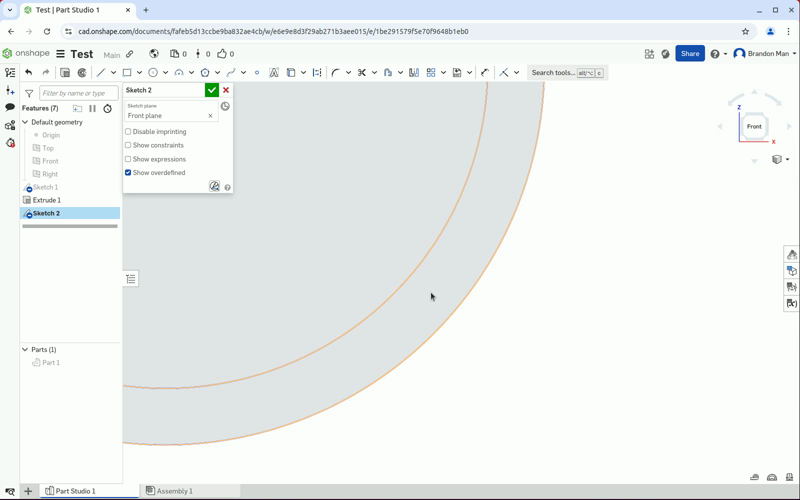
scroll(-6)
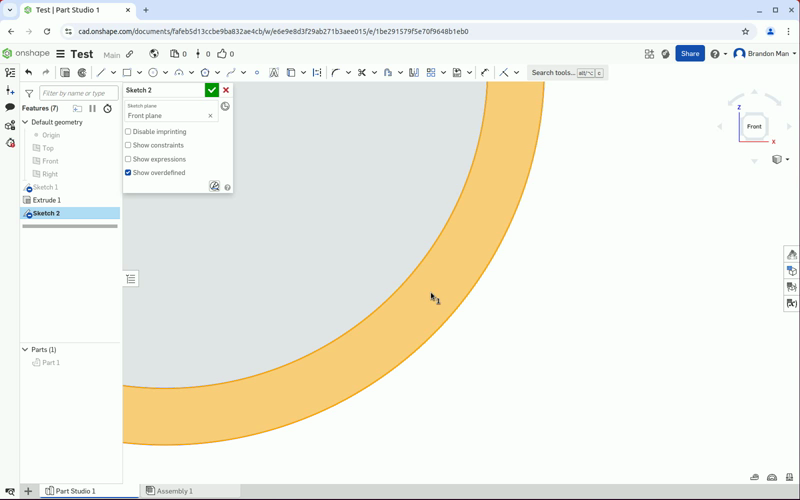
scroll(-6)
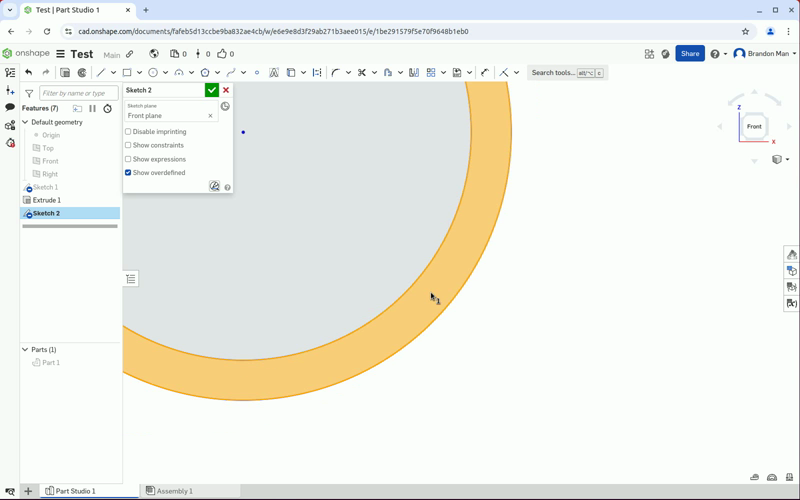
scroll(-6)
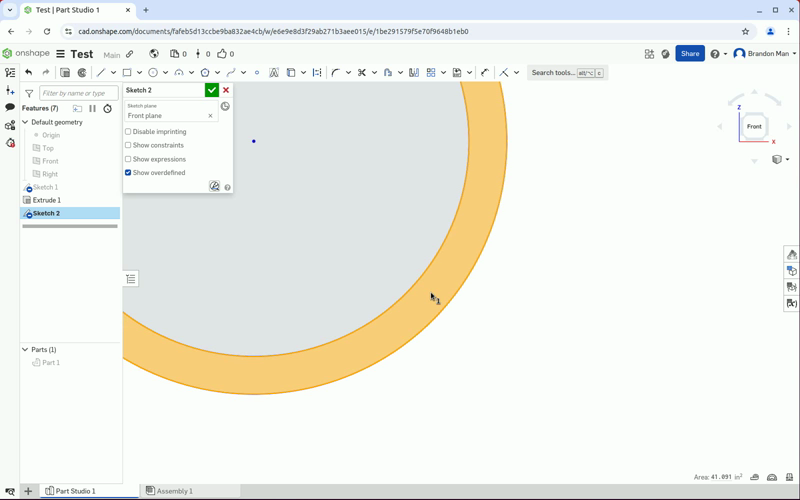
scroll(-6)
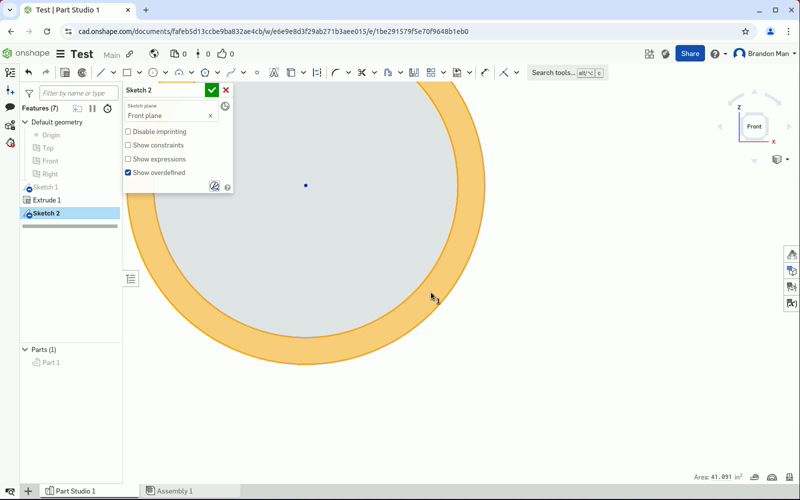
scroll(-6)
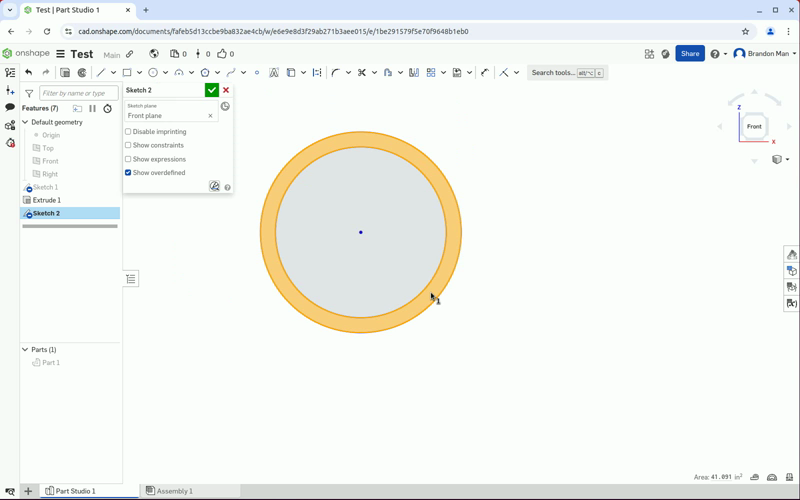
scroll(-6)
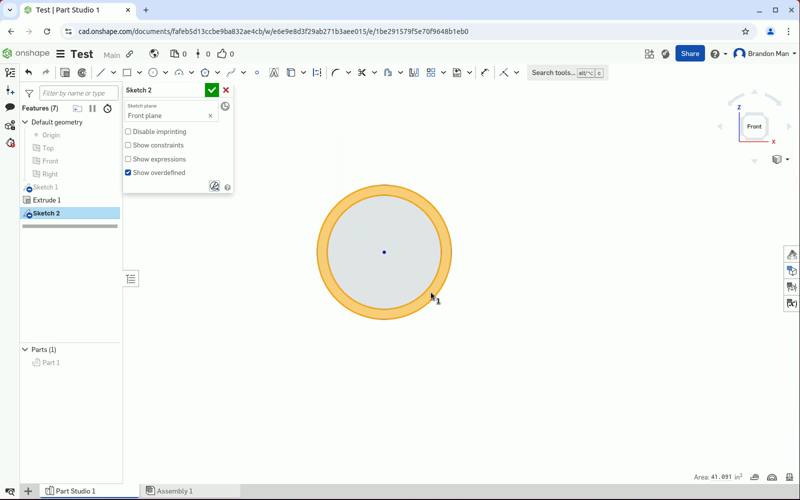
scroll(-6)
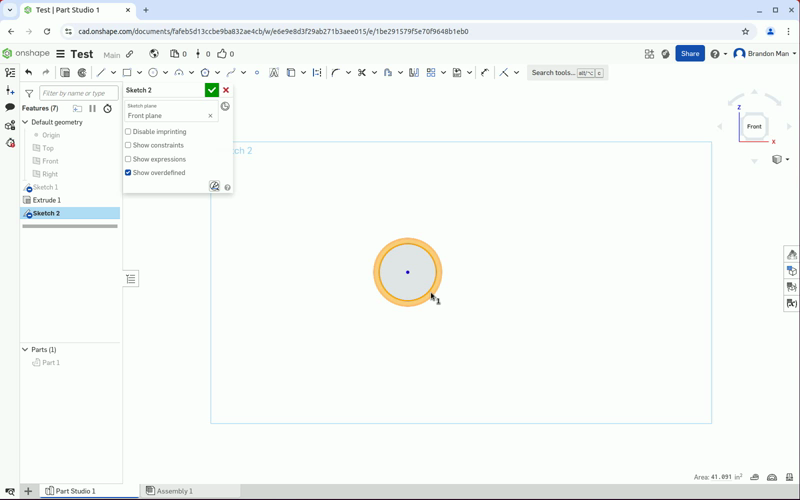
mouse_move(73, 352)
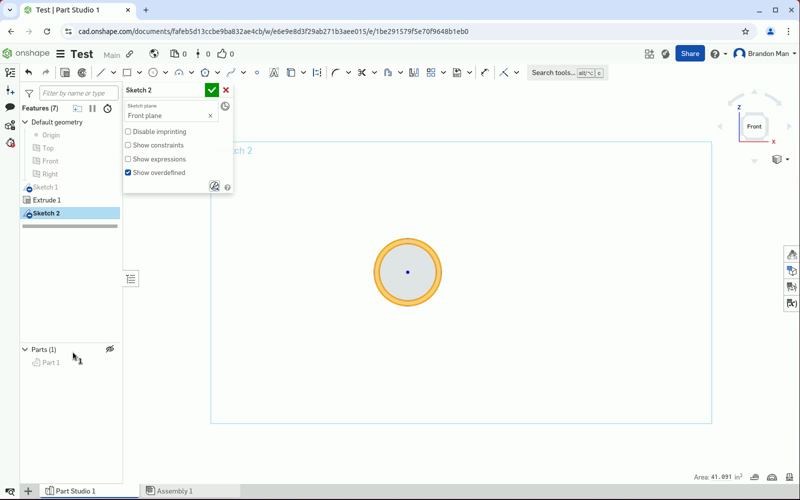
key(shift+y)
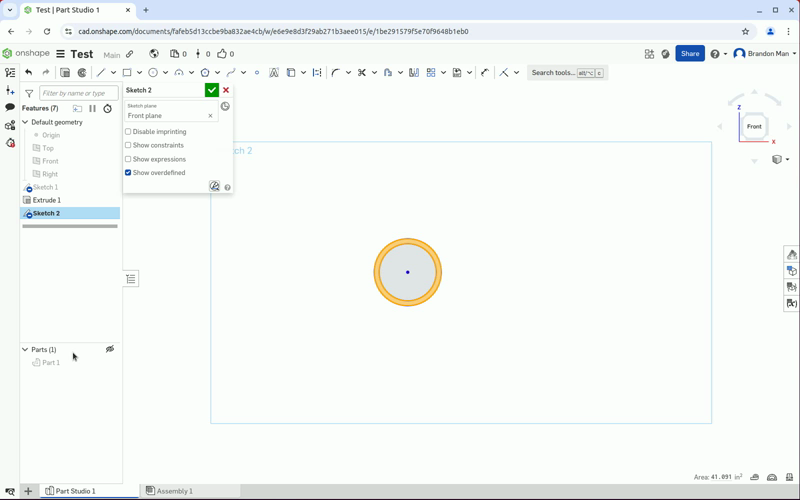
key(shift+e)
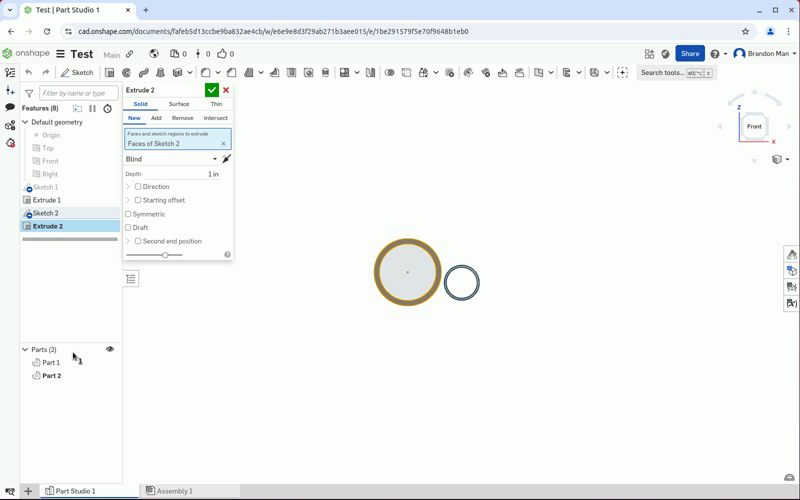
mouse_move(143, 106)
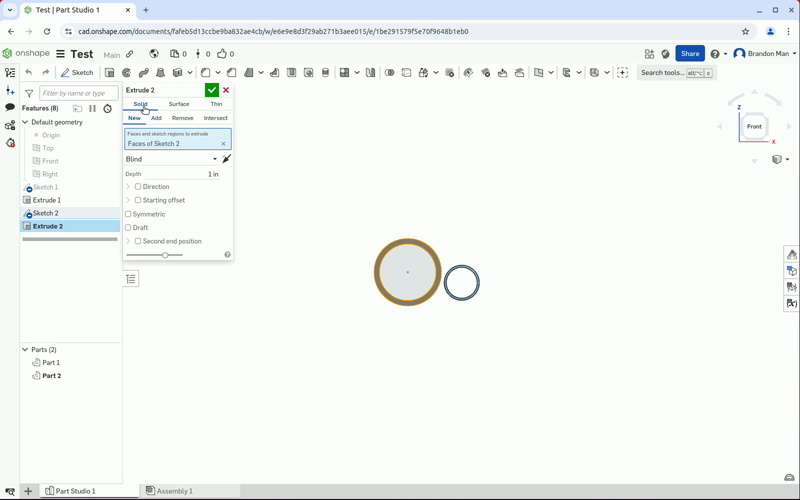
click(143, 106)
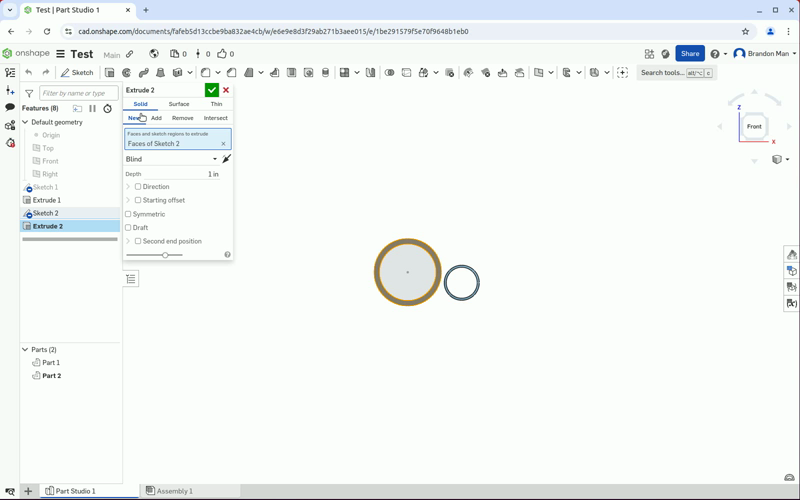
mouse_move(137, 120)
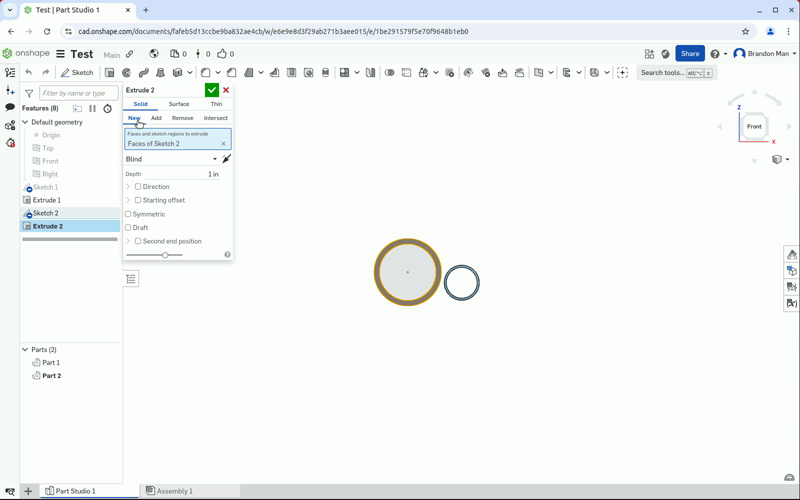
click(137, 120)
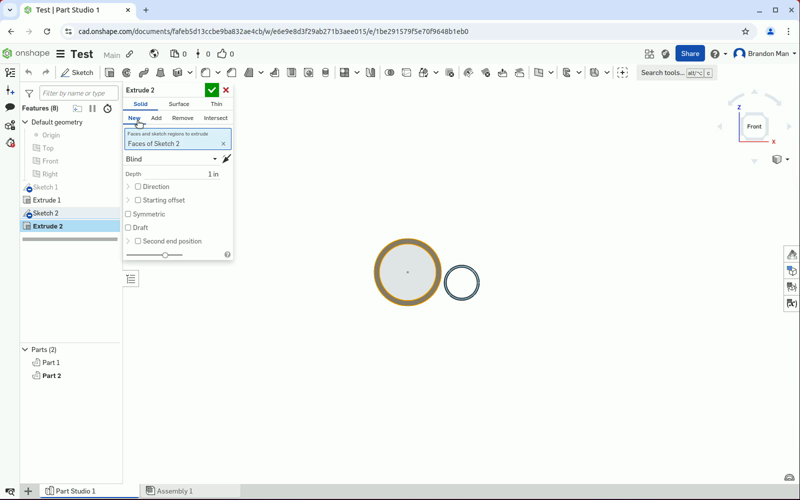
key(tab, 4)
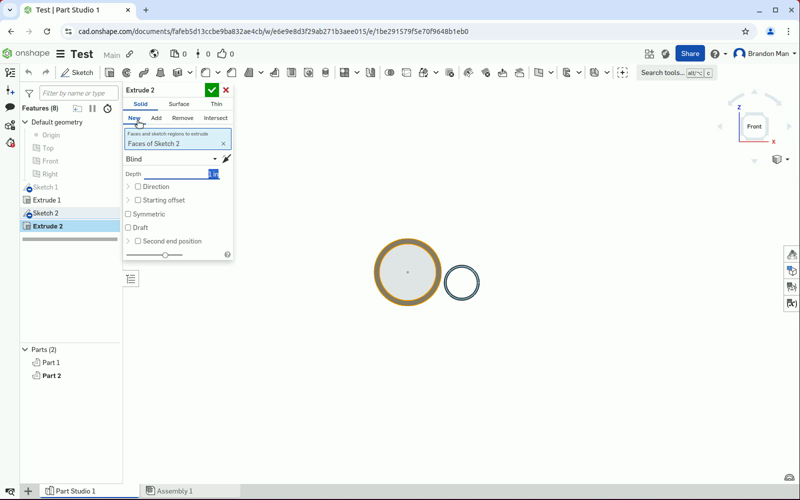
text(4.332)
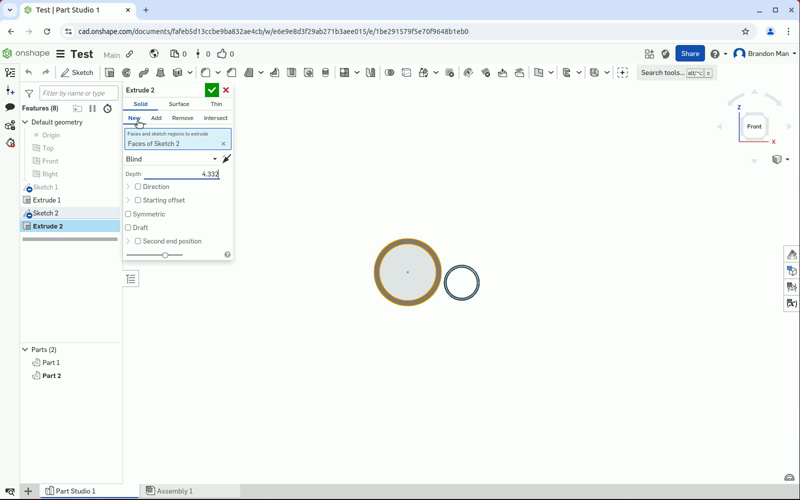
key(tab, 3)
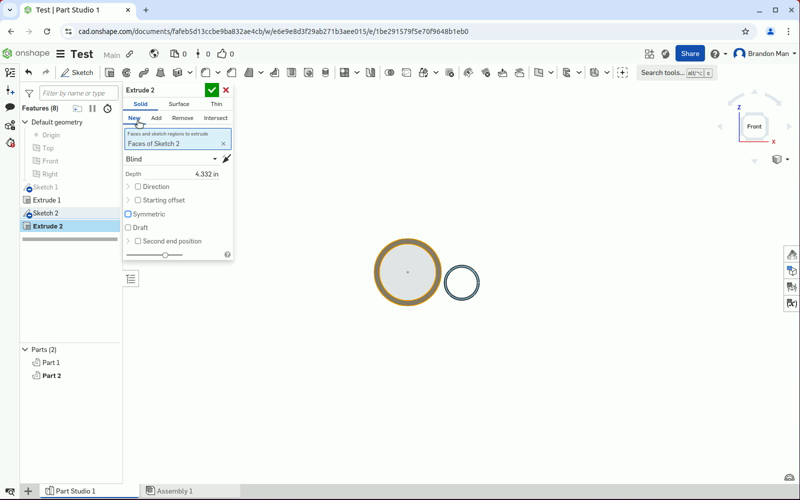
key(space)
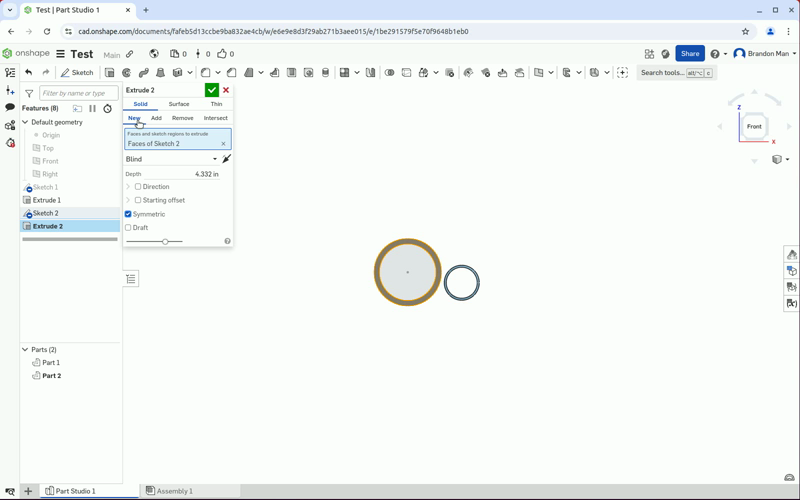
key(enter)
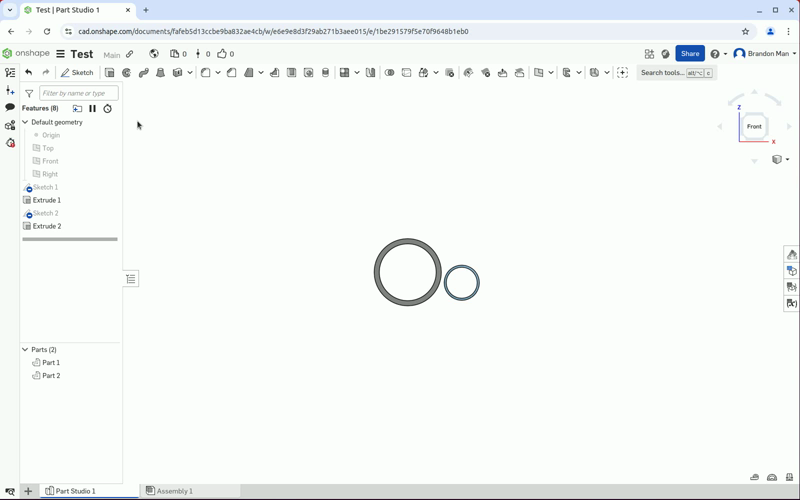
key(shift+h)
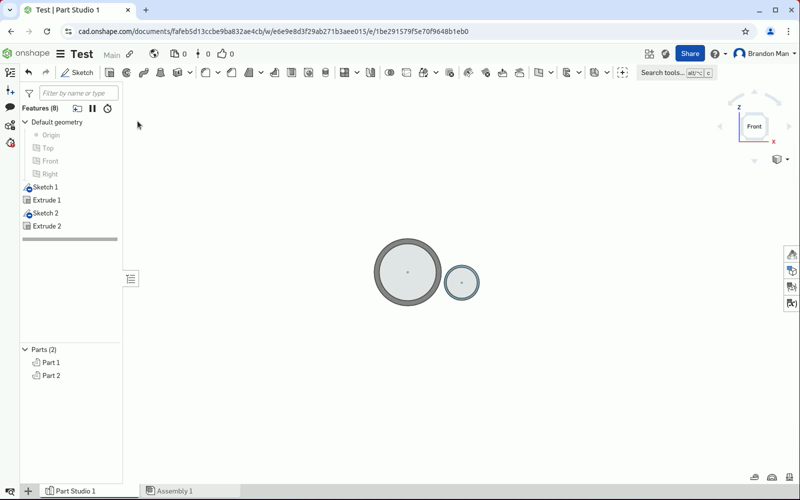
key(shift+h)
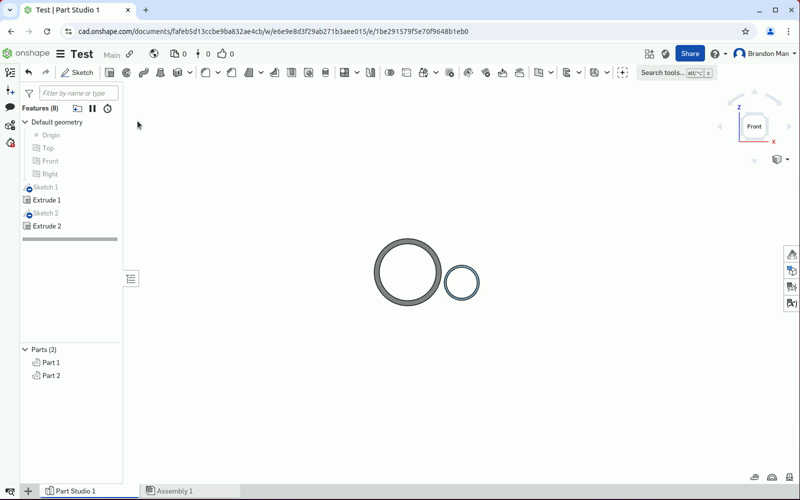
mouse_move(73, 189)
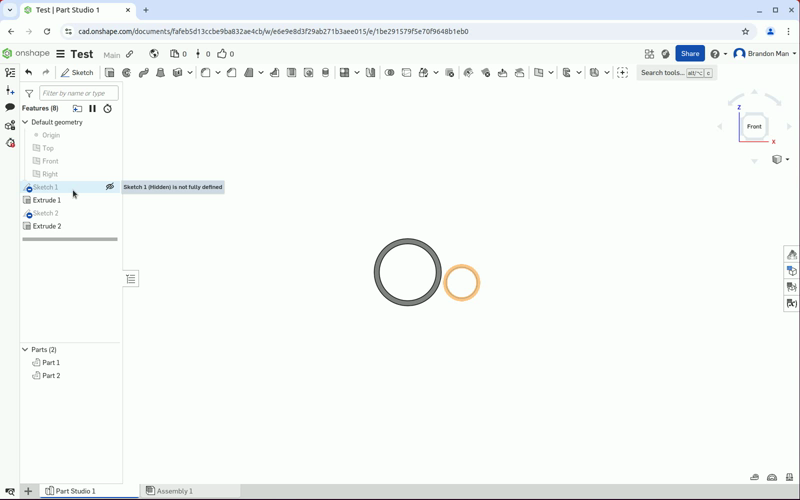
click(73, 189)
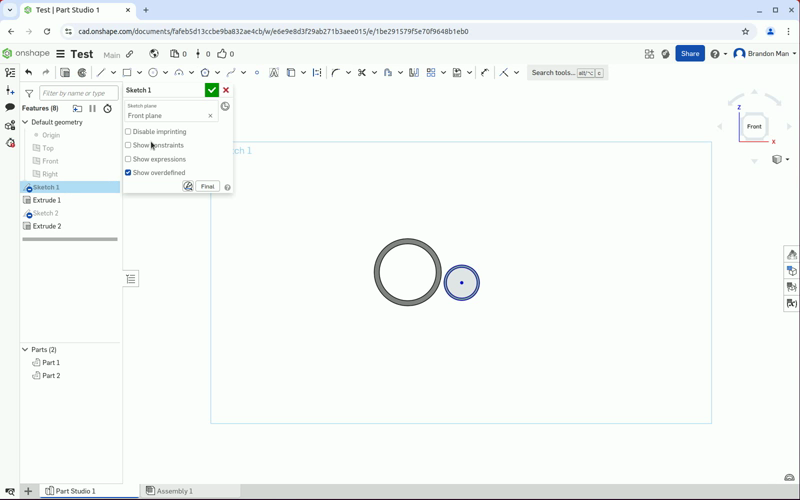
mouse_move(229, 92)
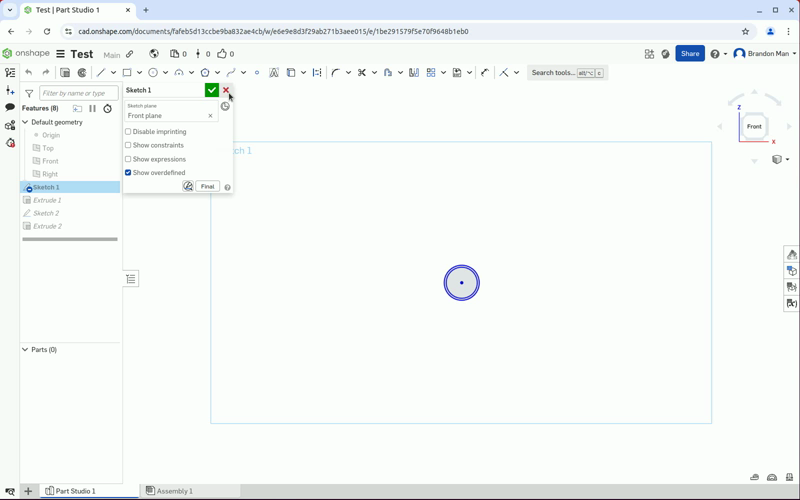
click(229, 92)
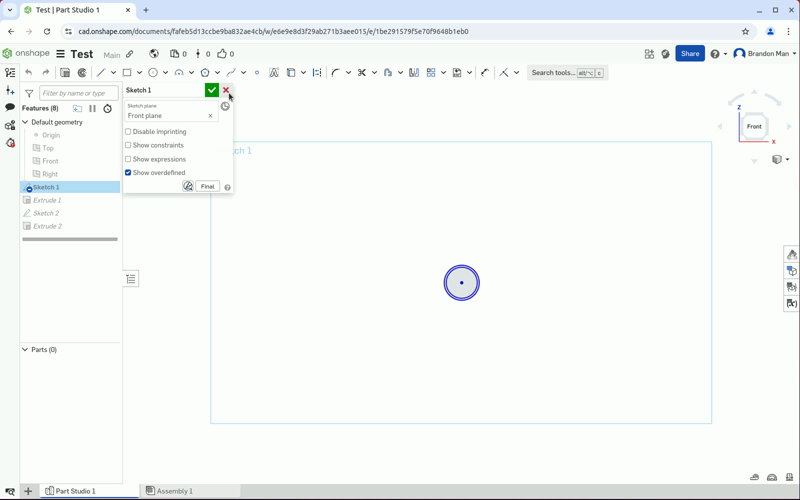
key(shift+s)
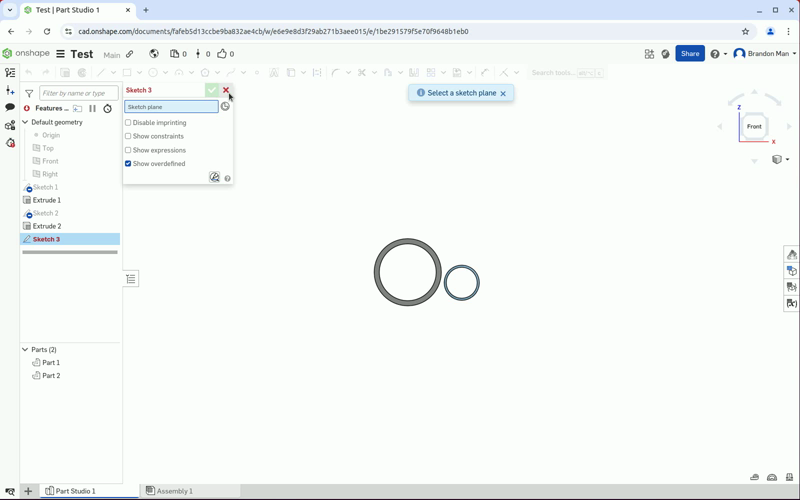
mouse_move(73, 163)
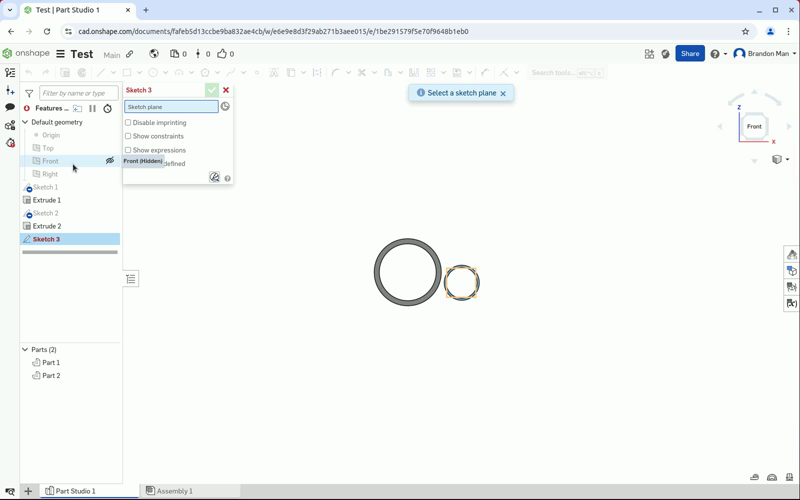
click(73, 163)
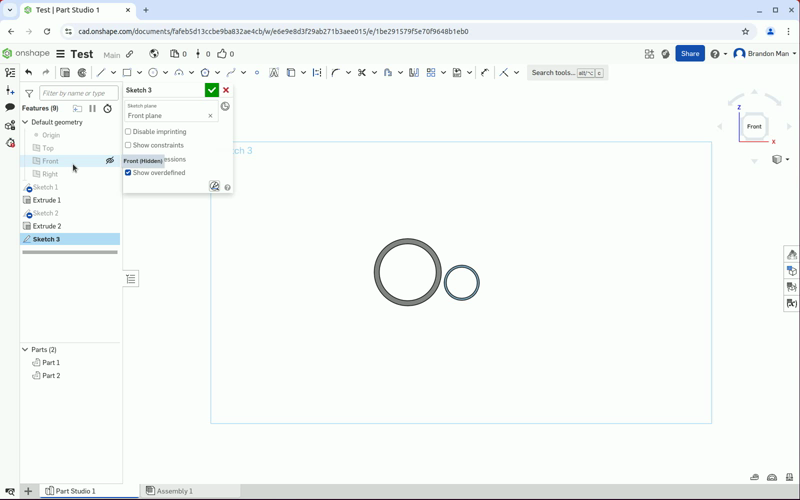
mouse_move(73, 352)
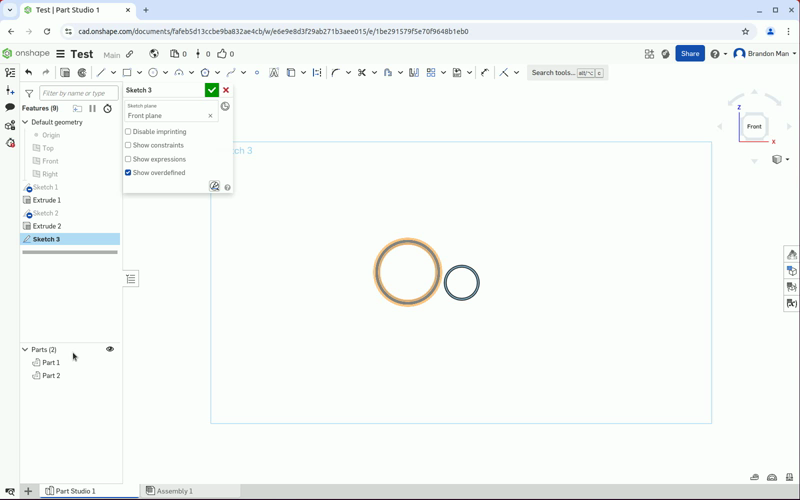
key(y)
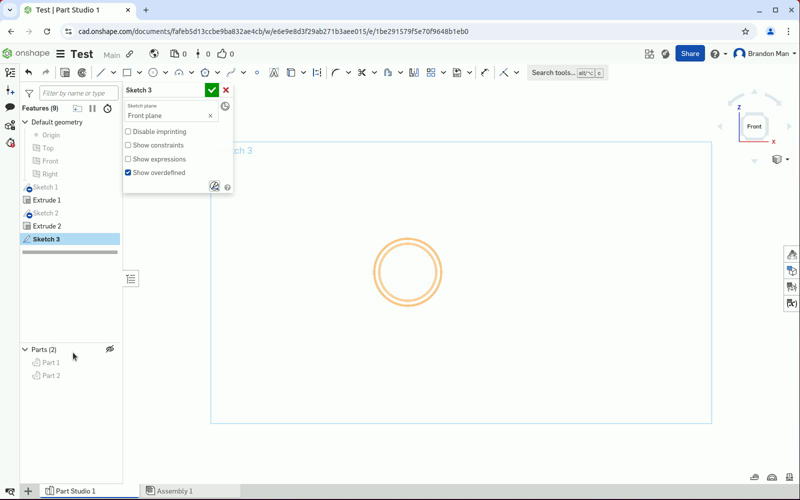
key(c)
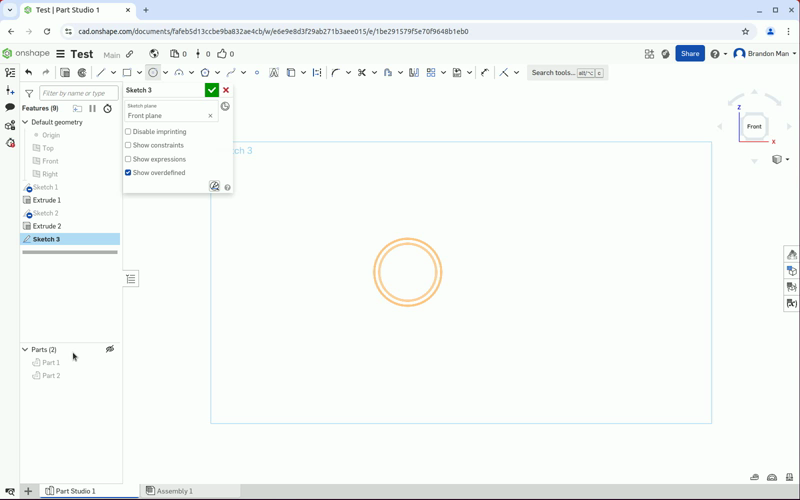
key_down(shift)
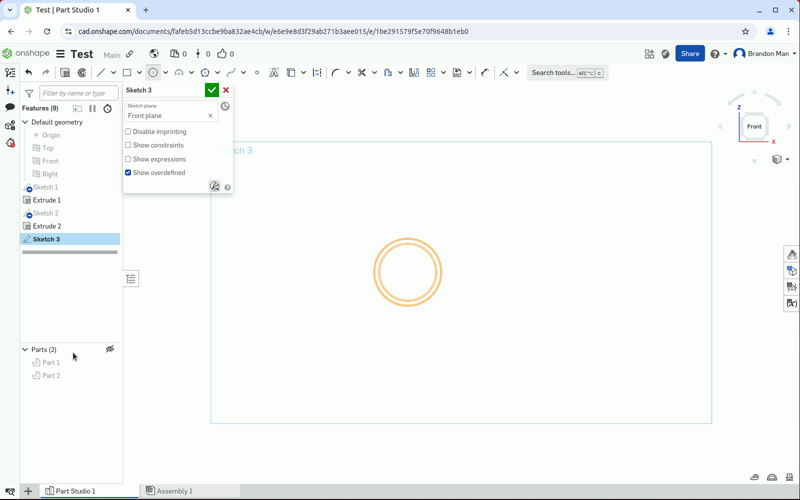
mouse_move(407, 272)
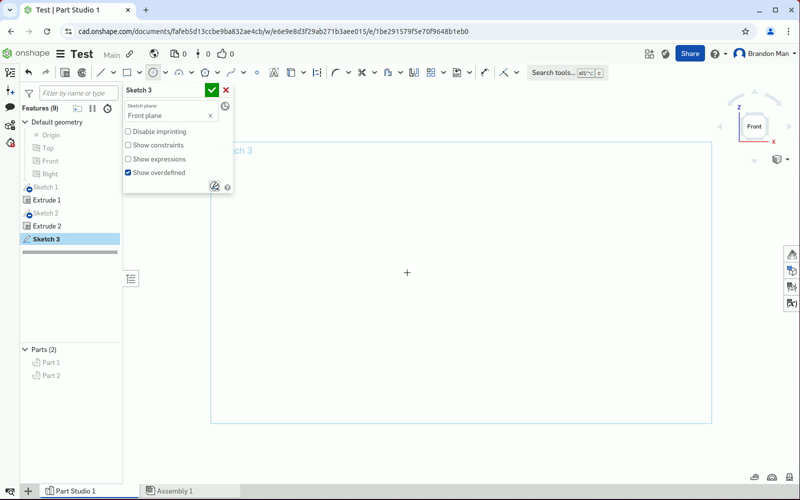
click(407, 272)
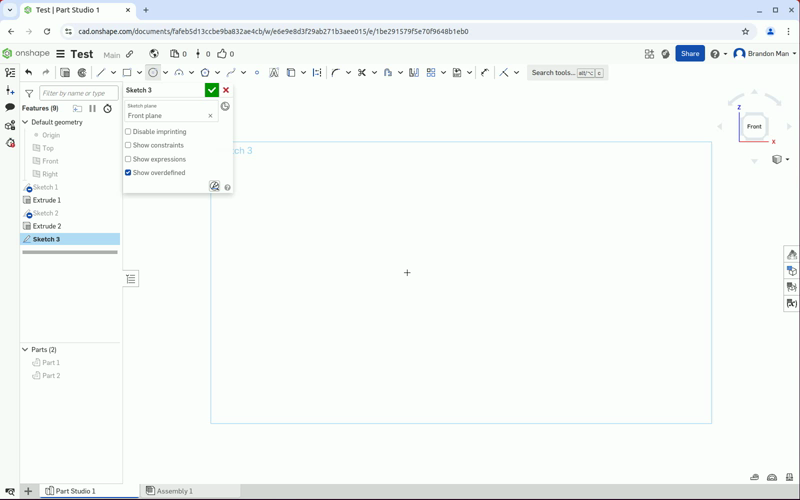
key_up(shift)
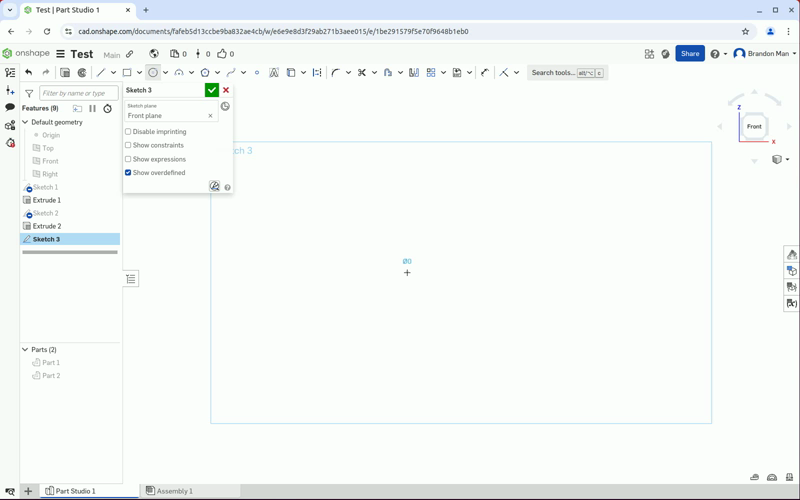
mouse_move(436, 272)
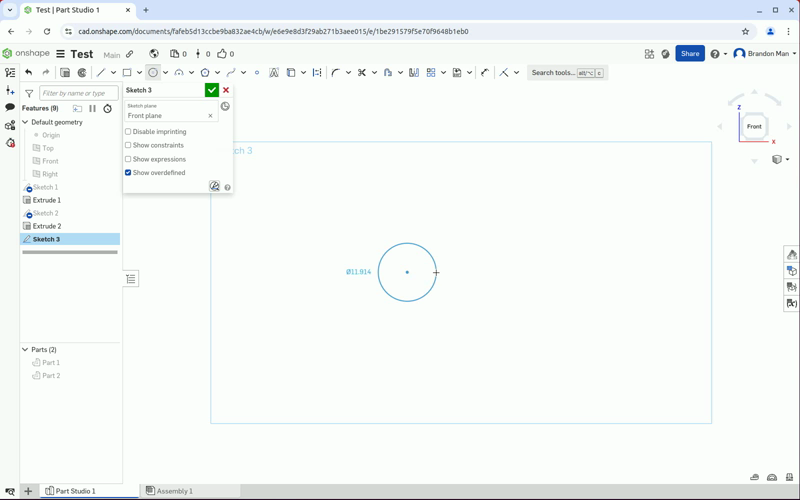
click(436, 272)
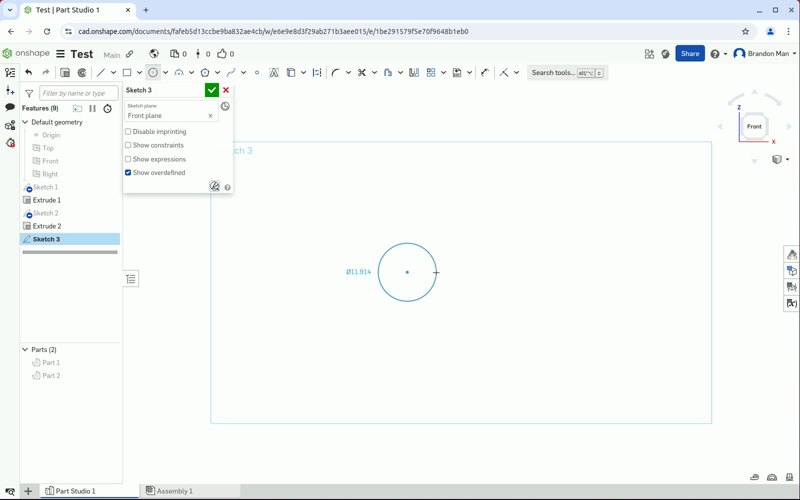
key(esc)
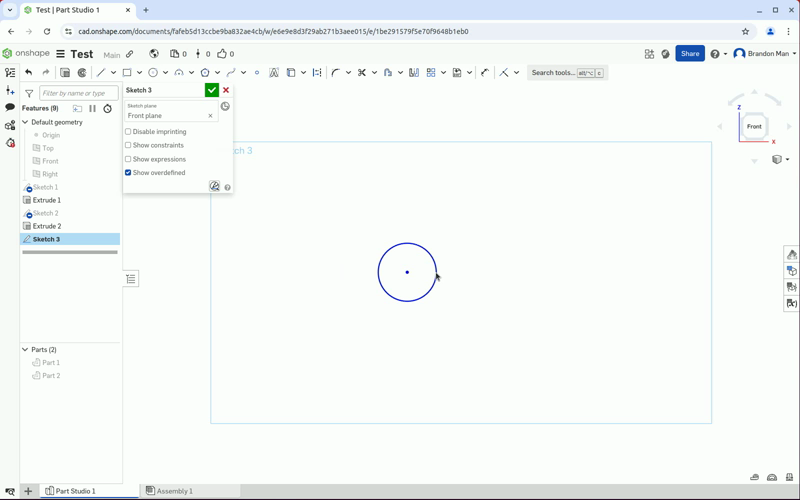
key(c)
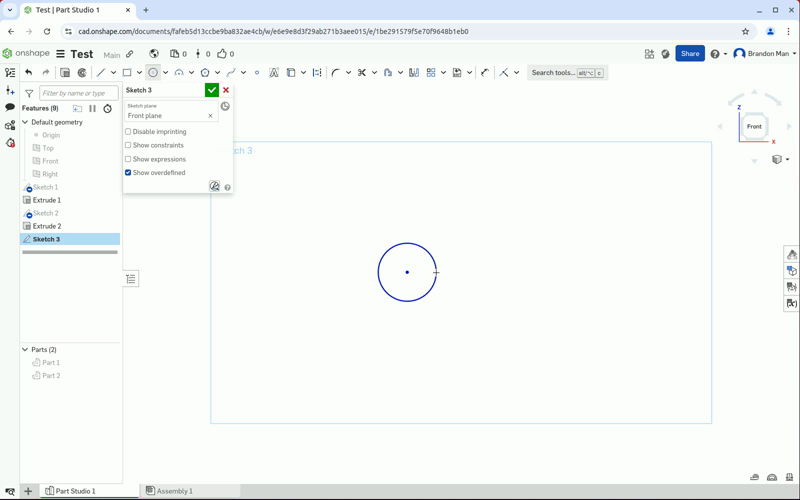
key_down(shift)
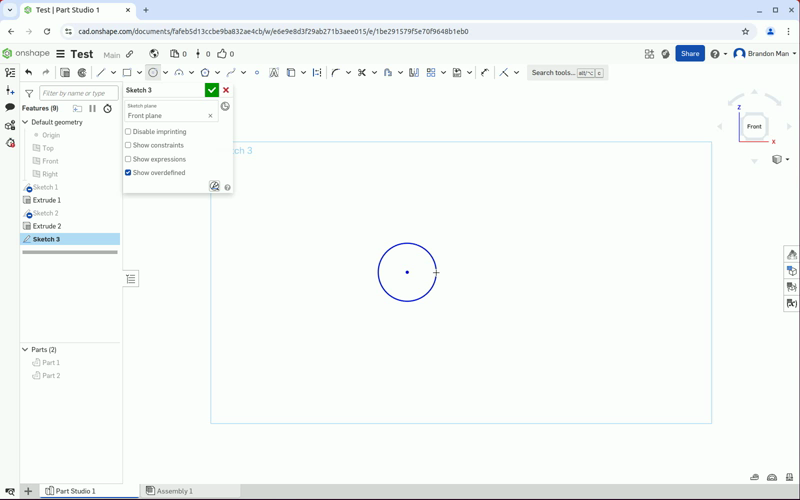
mouse_move(407, 272)
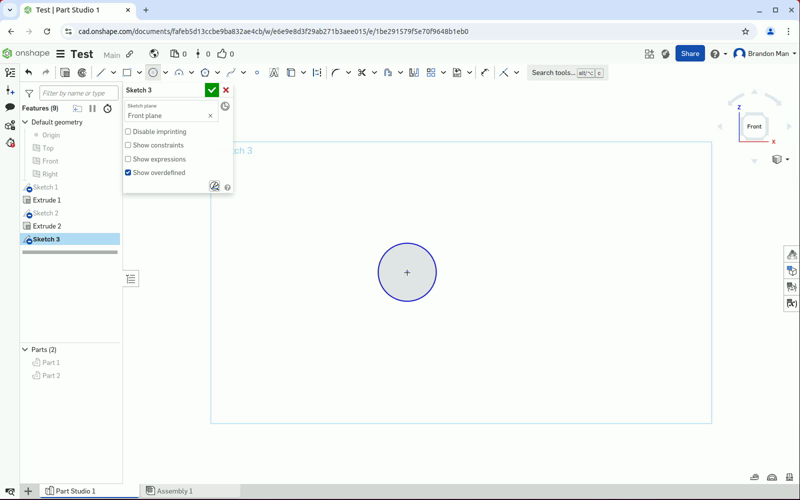
click(407, 272)
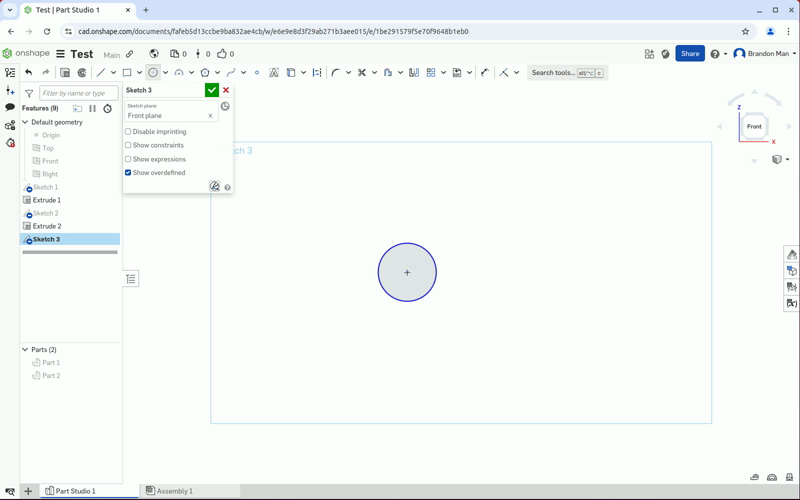
key_up(shift)
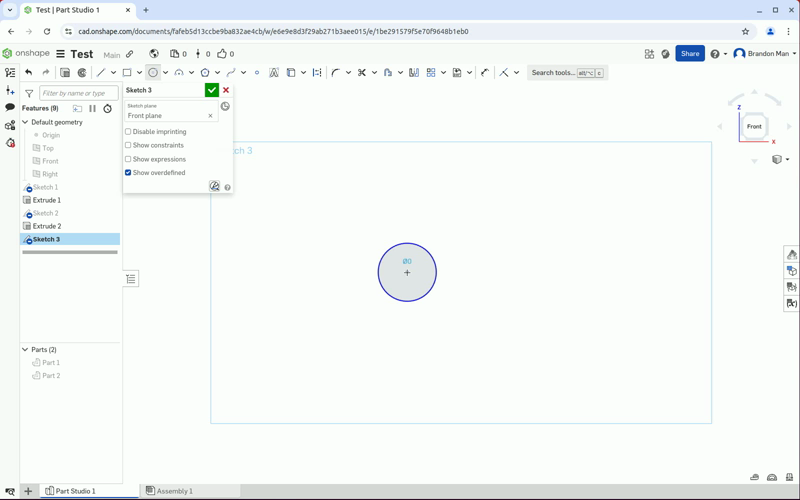
mouse_move(421, 272)
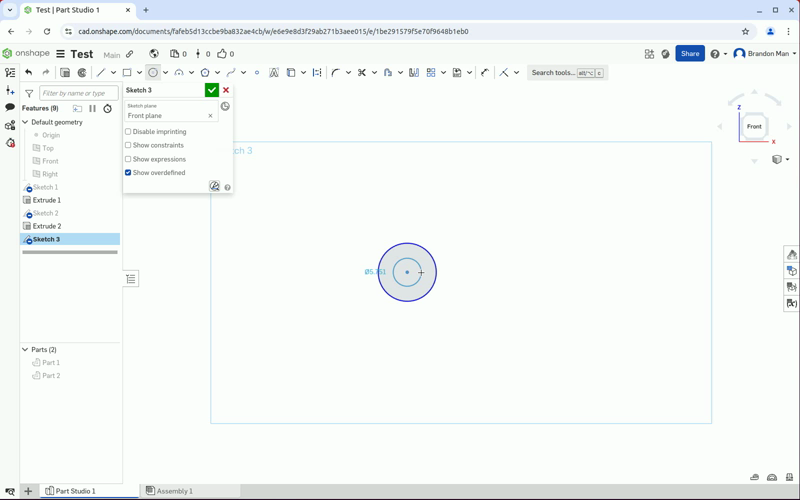
click(421, 272)
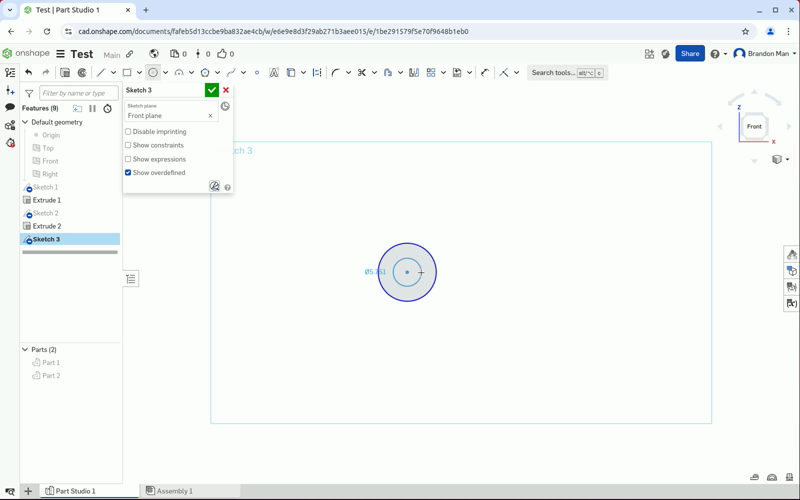
key(esc)
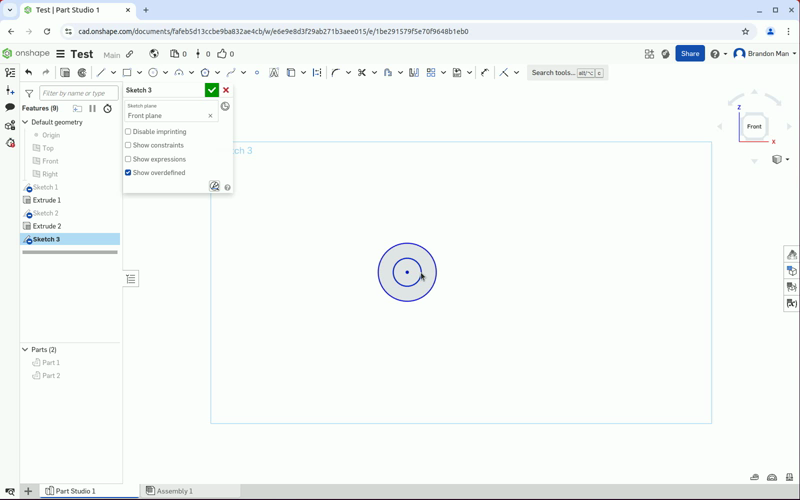
mouse_move(426, 257)
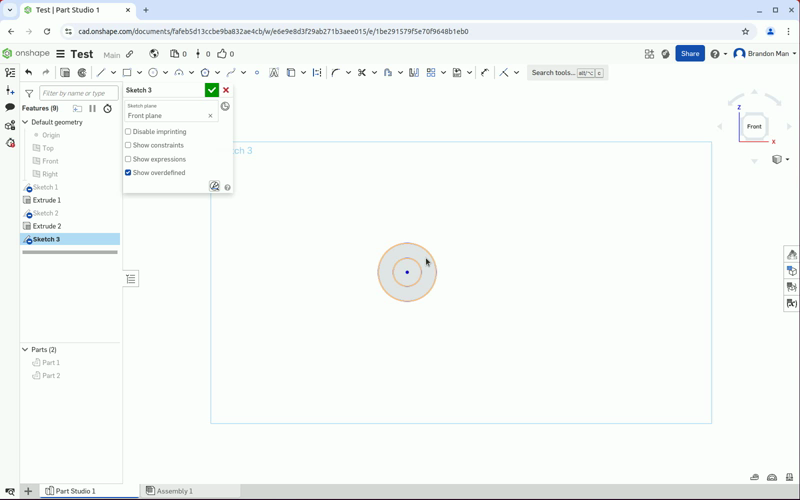
click(426, 257)
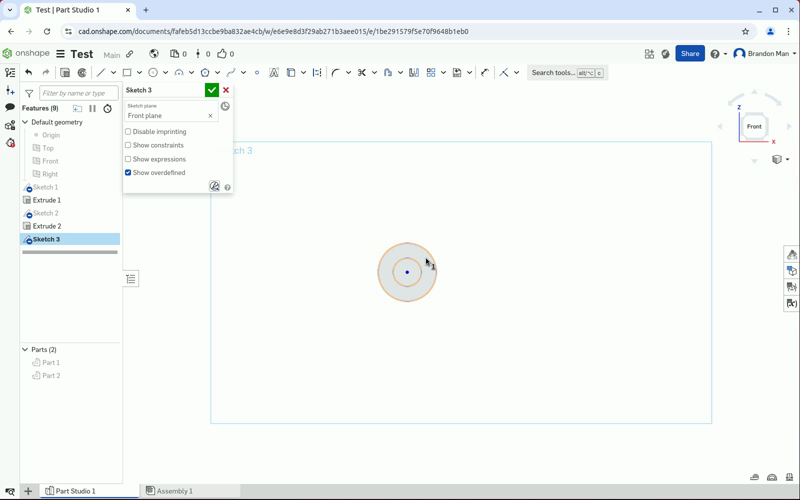
mouse_move(73, 352)
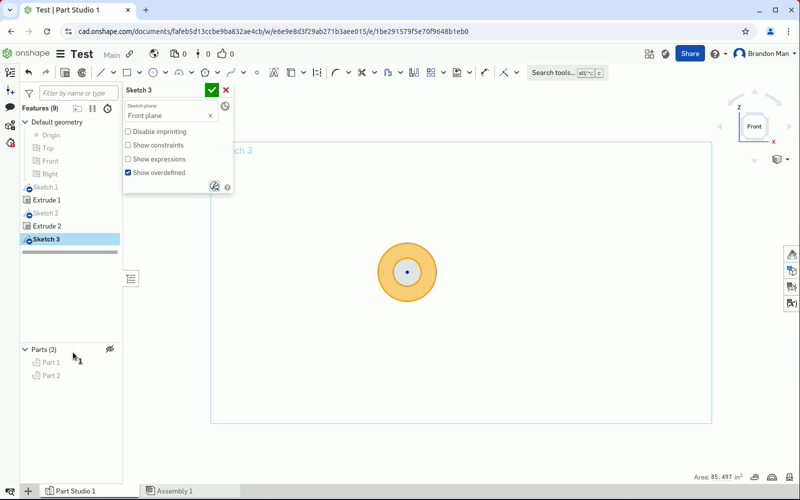
key(shift+y)
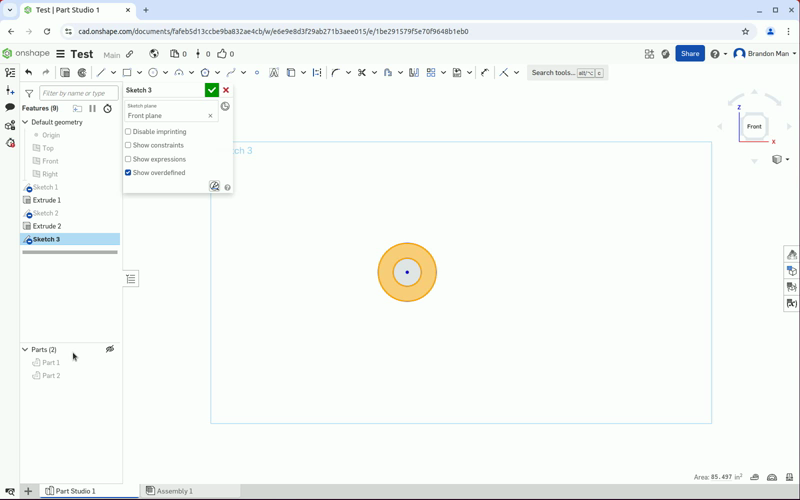
key(shift+e)
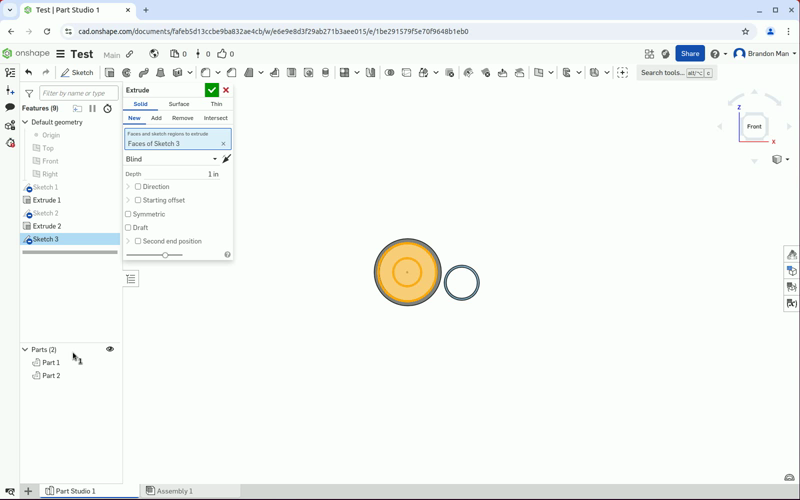
mouse_move(143, 106)
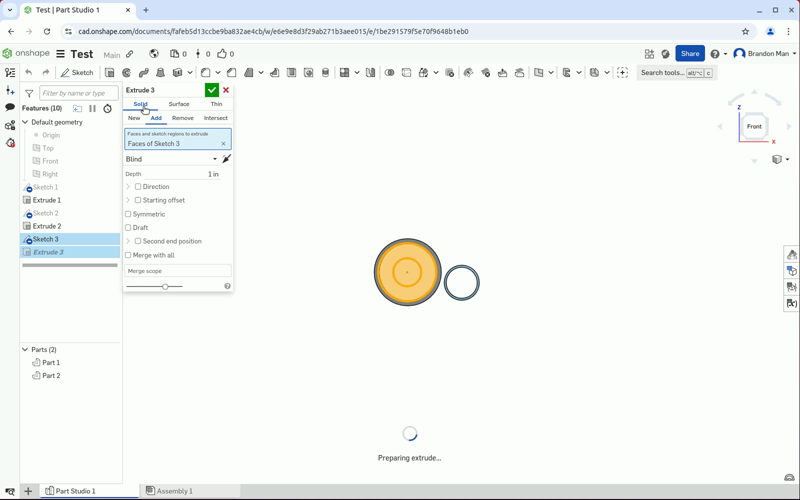
click(143, 106)
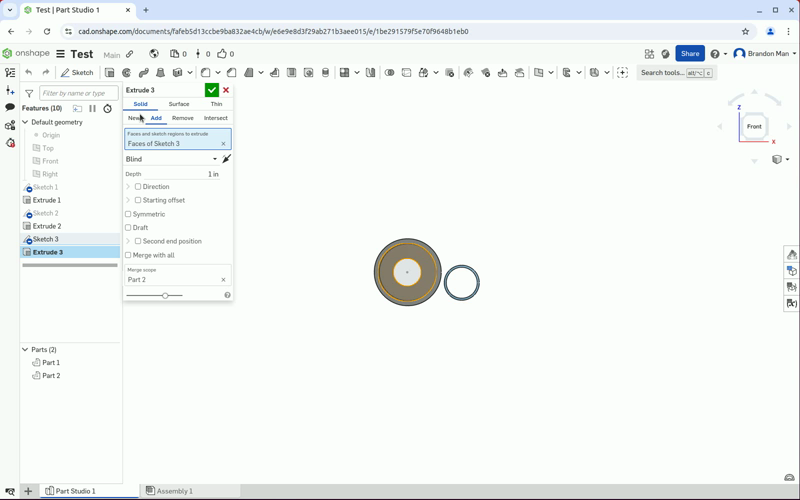
mouse_move(137, 120)
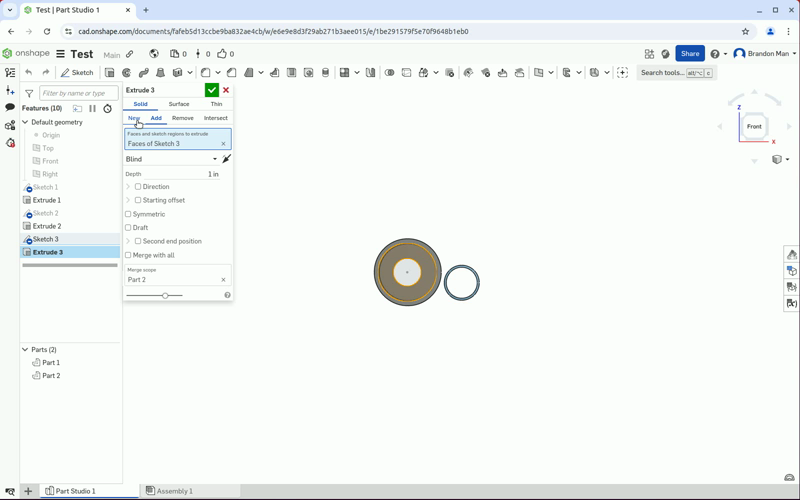
click(137, 120)
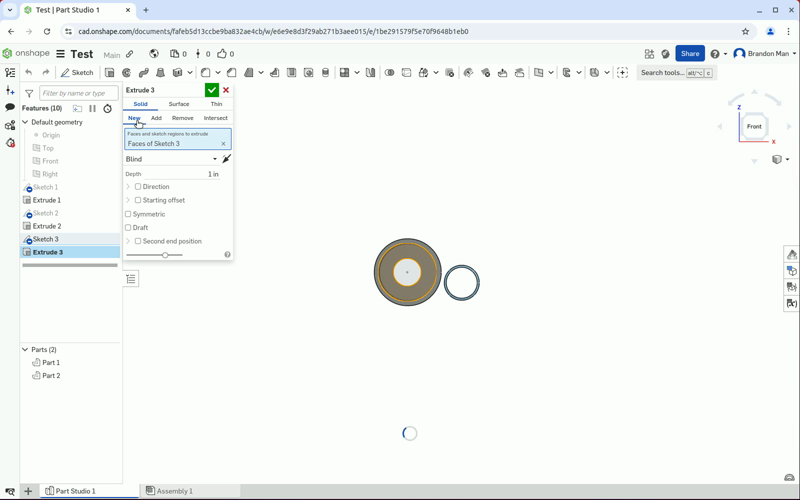
key(tab, 4)
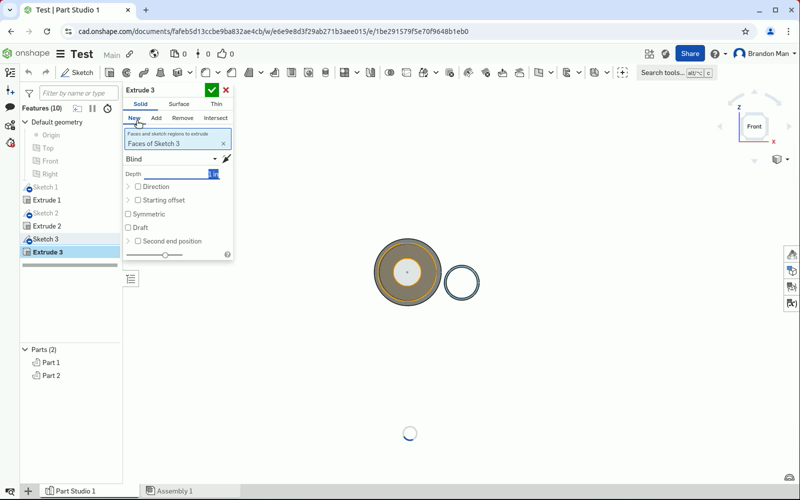
text(1.926)
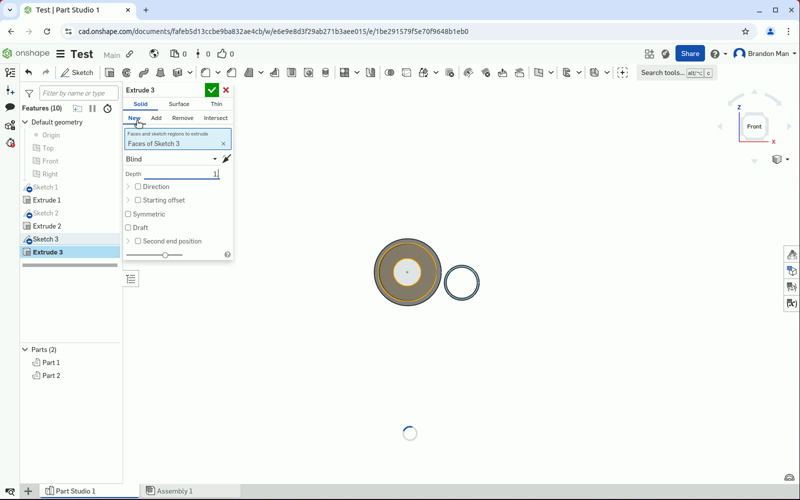
key(tab, 3)
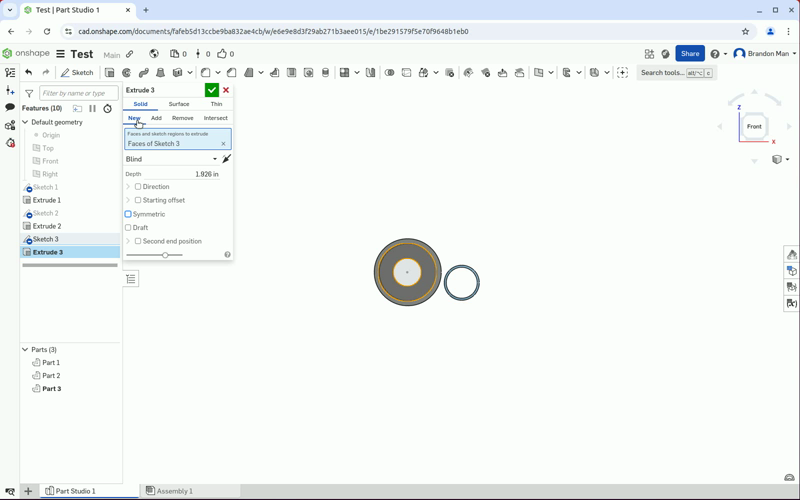
key(space)
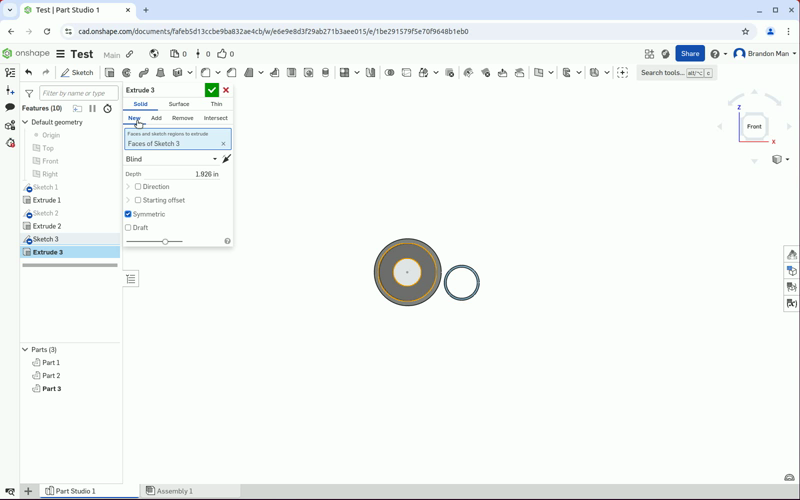
key(enter)
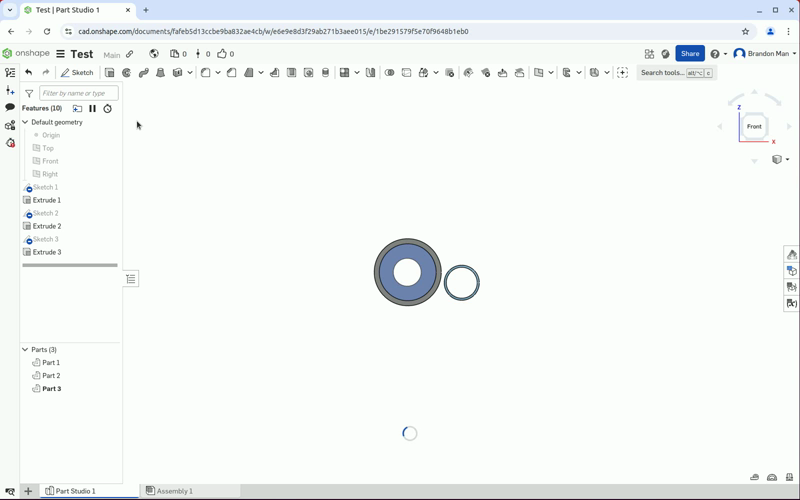
key(shift+h)
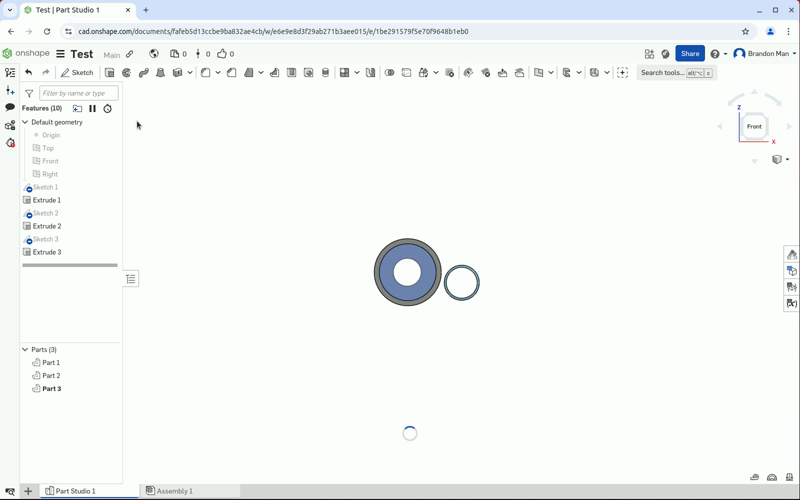
key(shift+h)
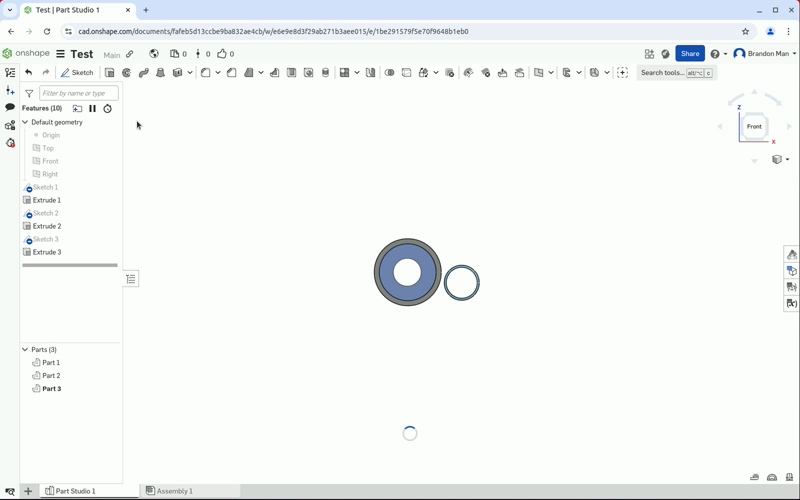
key(shift+7)
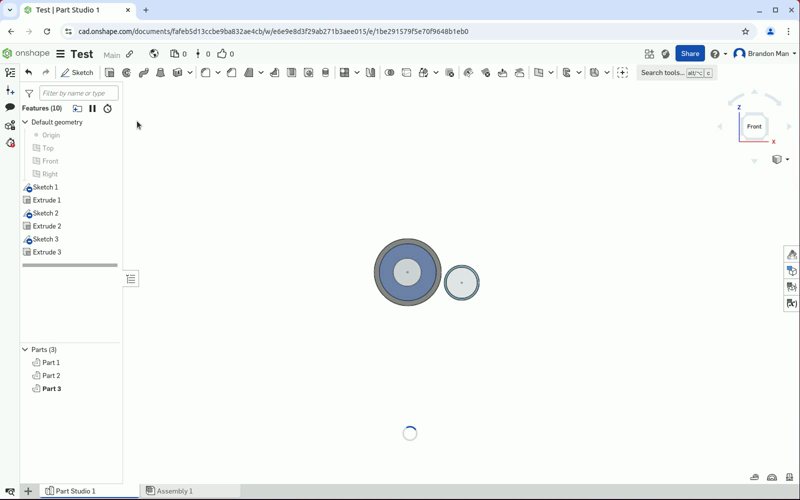
key(left, 2)
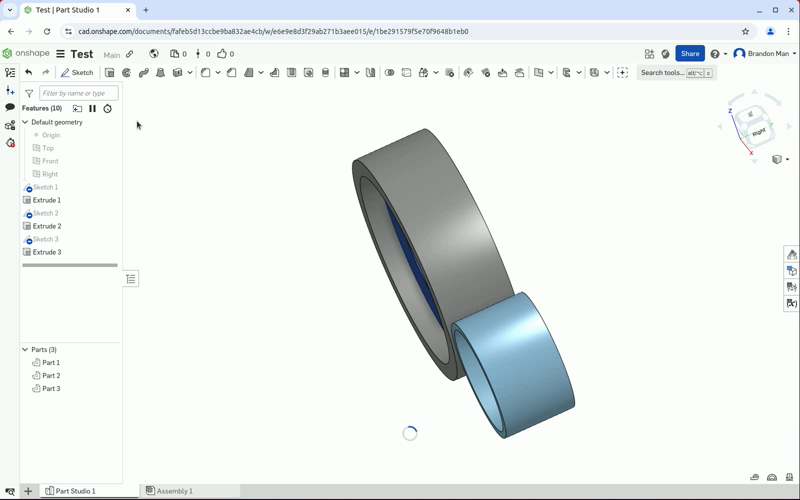
key(down, 2)
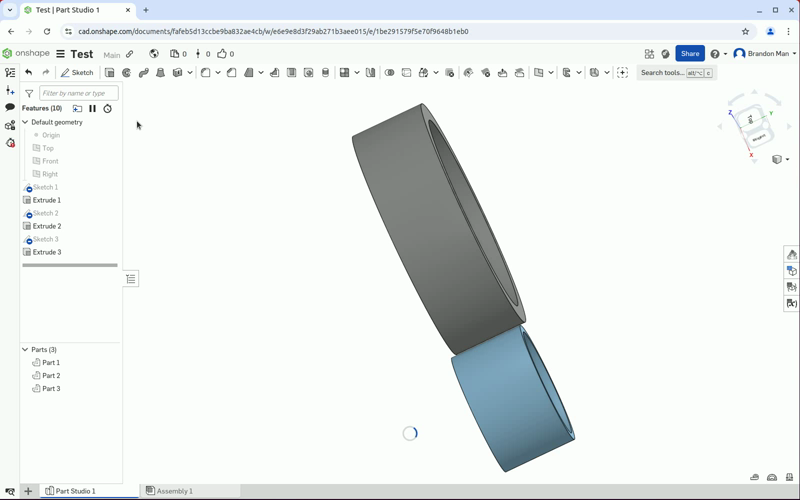
key(up, 2)
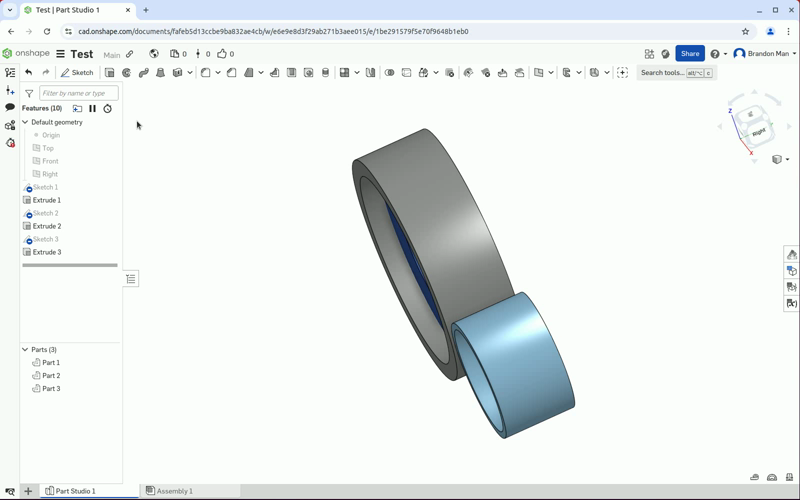
key(right, 2)
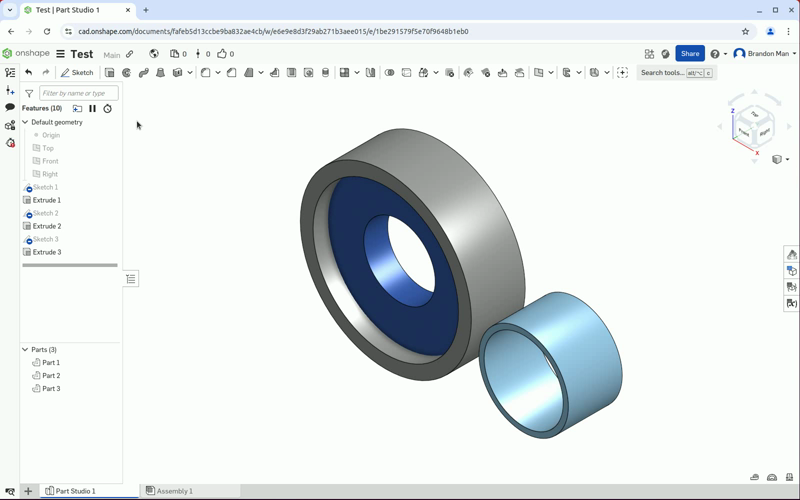
mouse_move(73, 189)
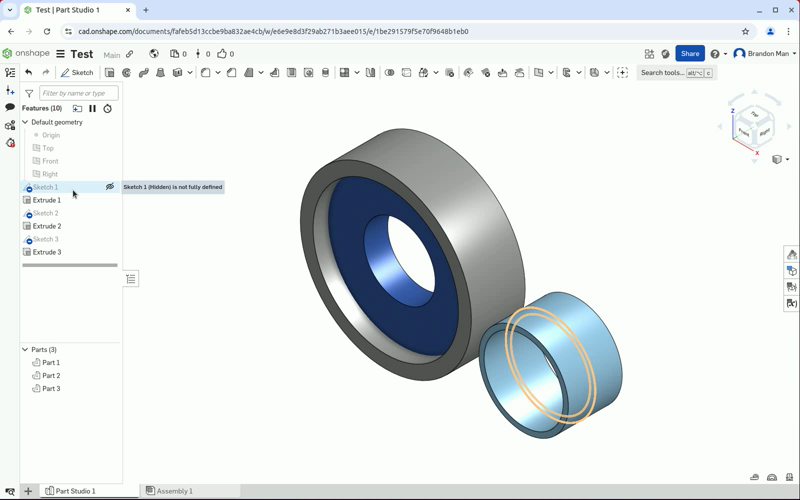
click(73, 189)